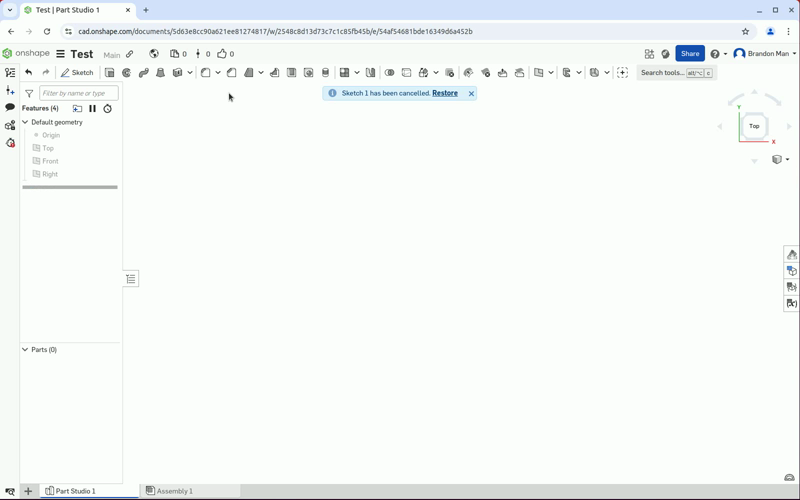
key(shift+h)
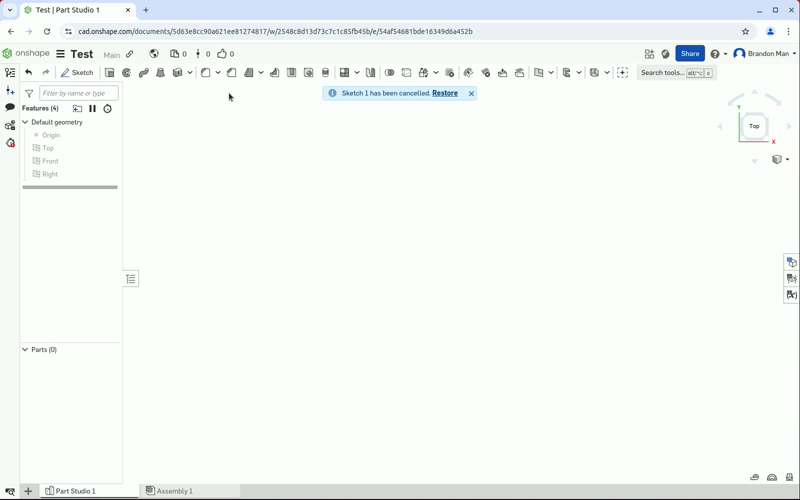
mouse_move(73, 352)
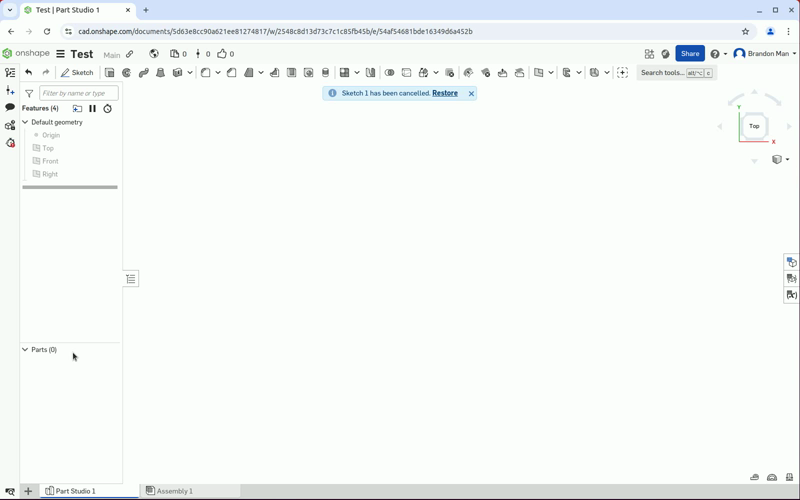
key(y)
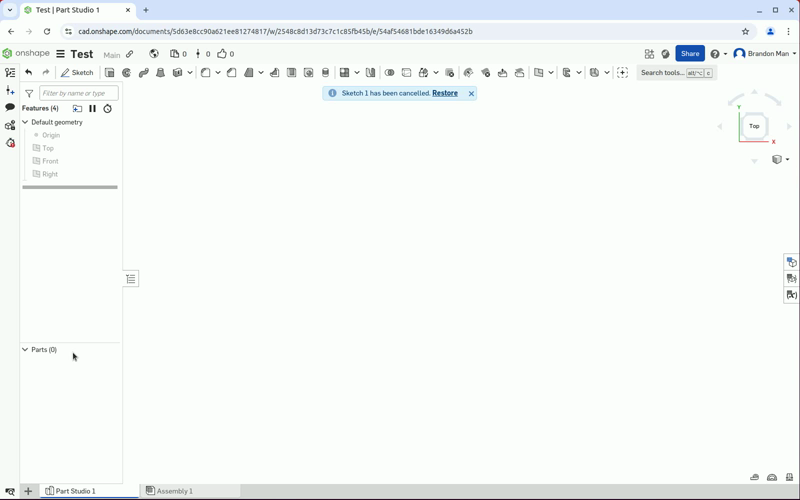
key(shift+p)
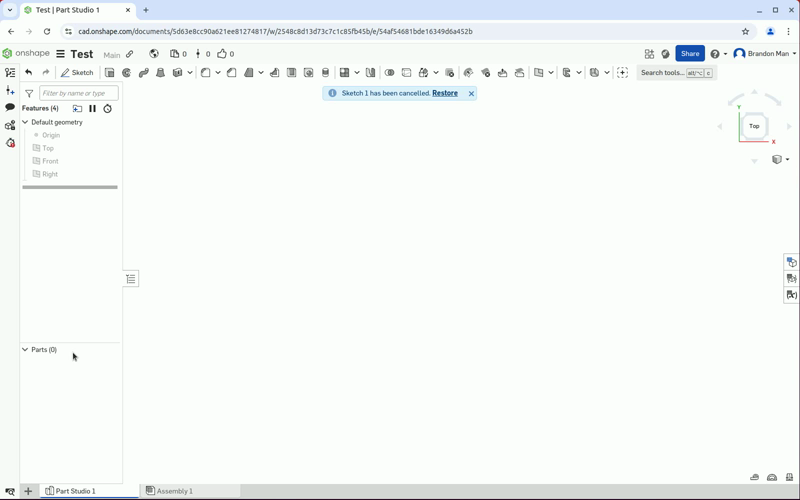
key(space)
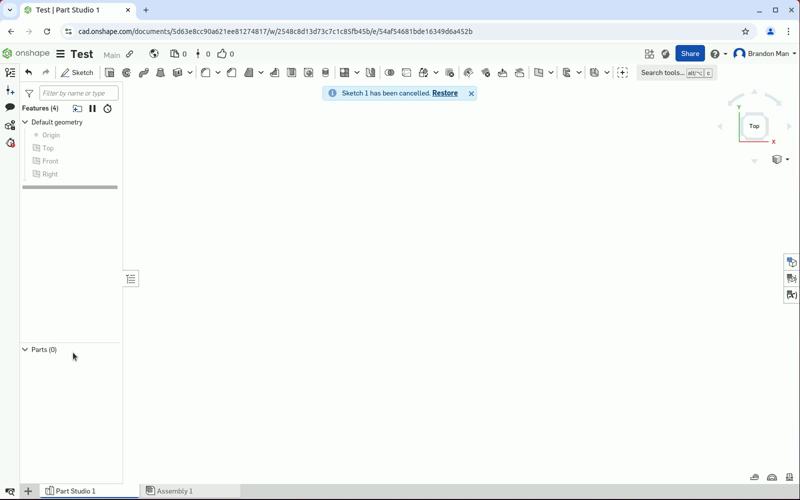
key_down(shift)
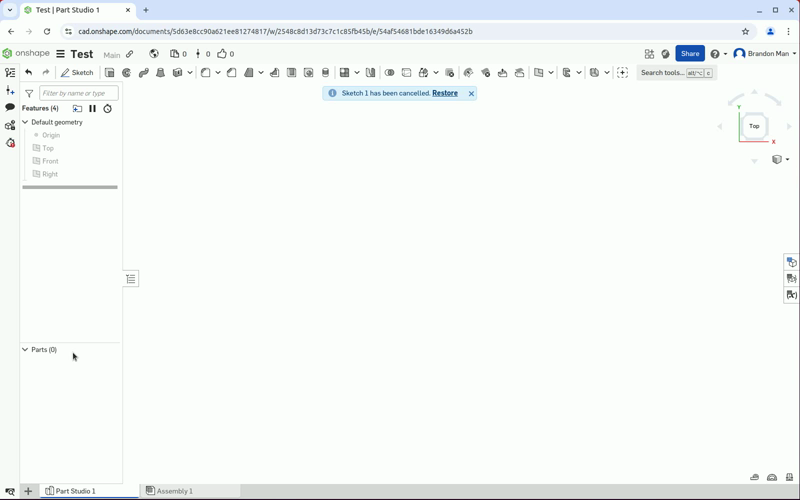
key(up)
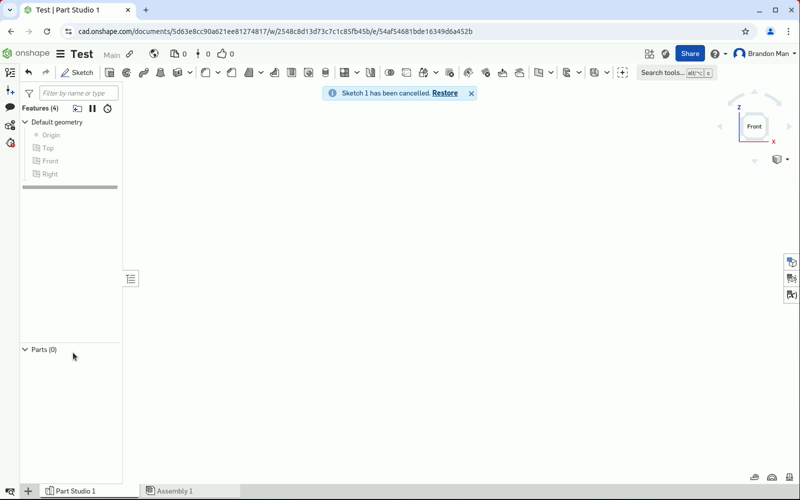
key_up(shift)
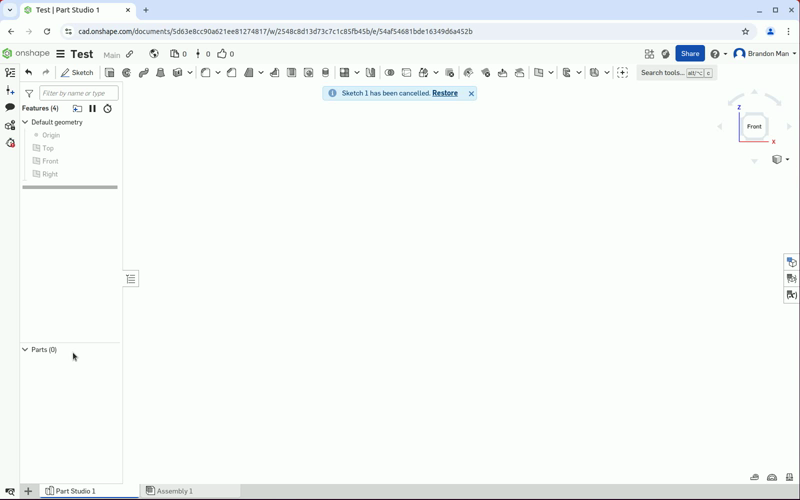
mouse_move(73, 352)
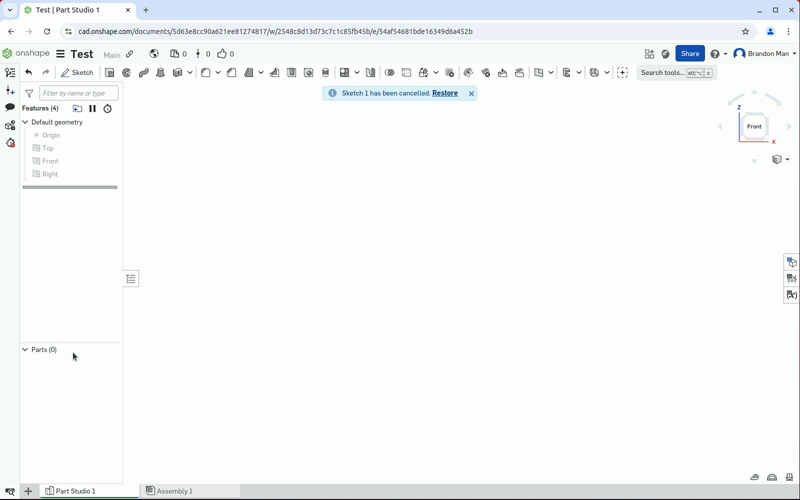
key(shift+y)
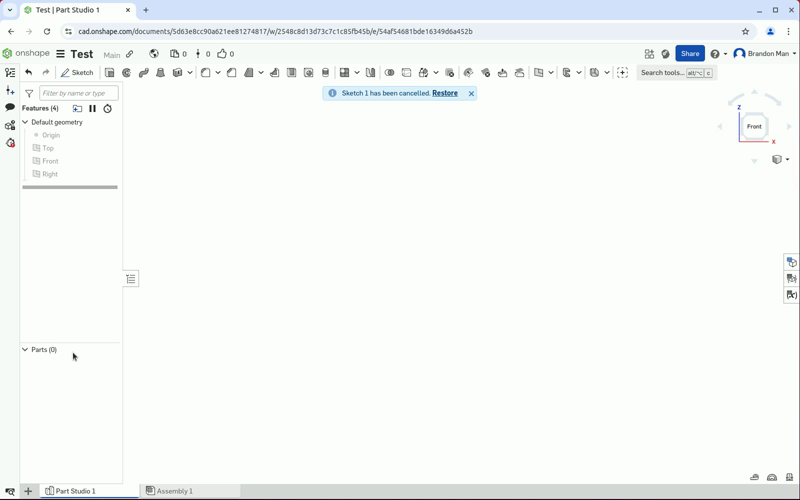
key(shift+s)
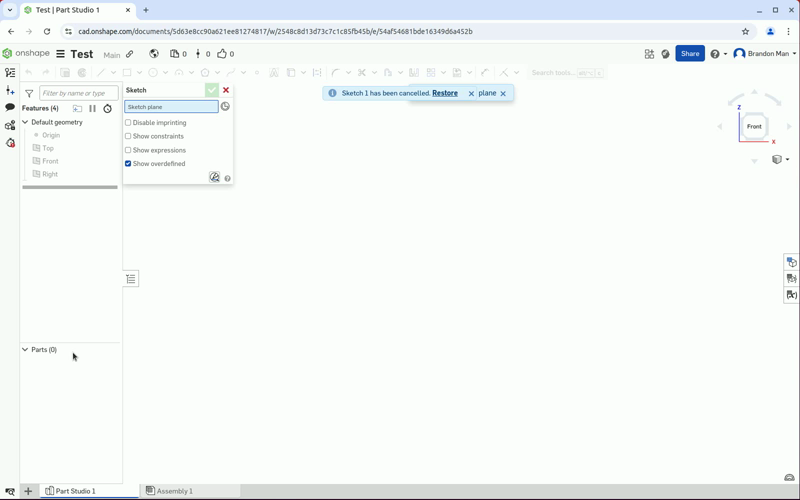
mouse_move(73, 163)
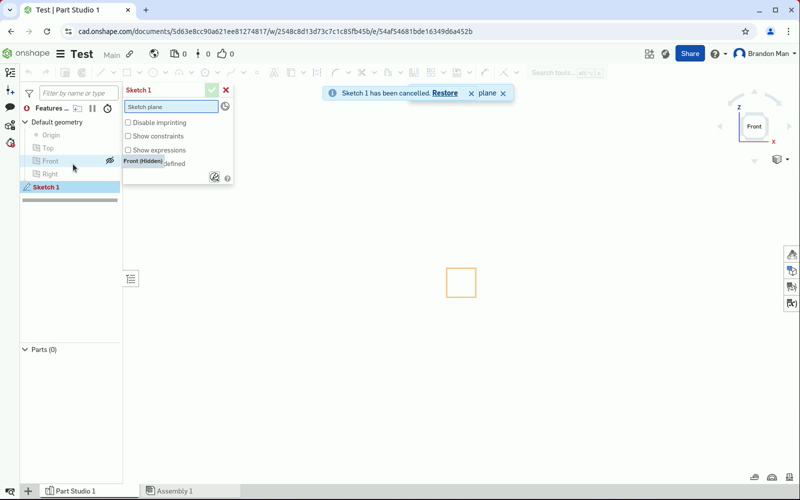
click(73, 163)
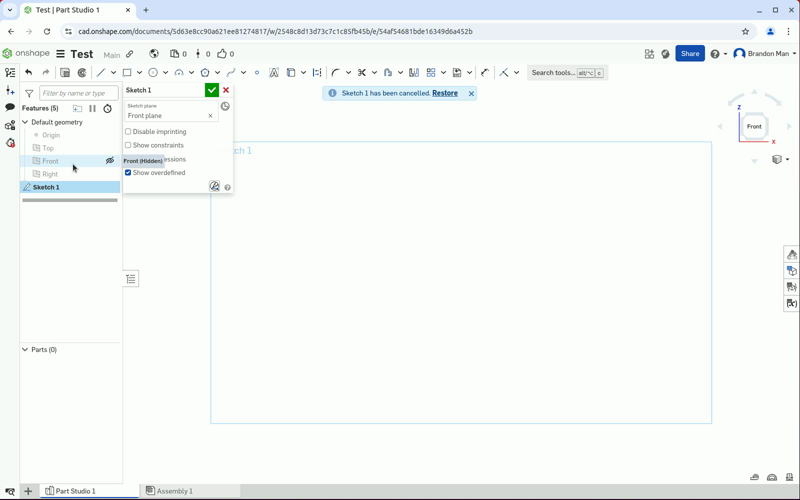
mouse_move(73, 352)
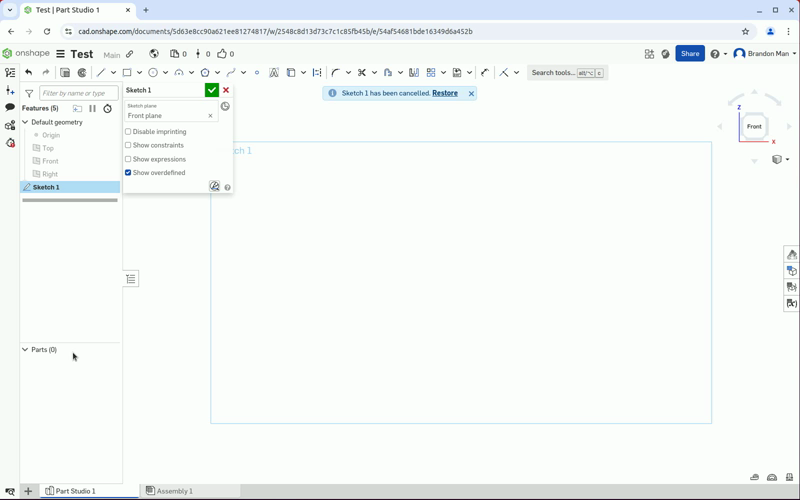
key(y)
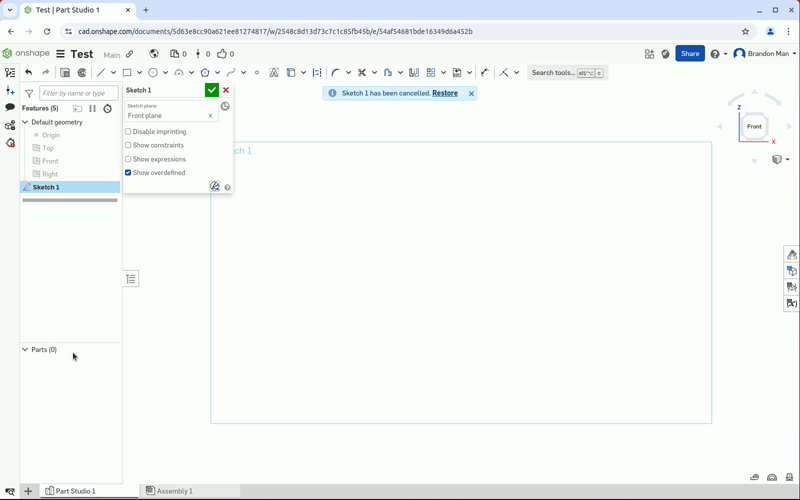
key(c)
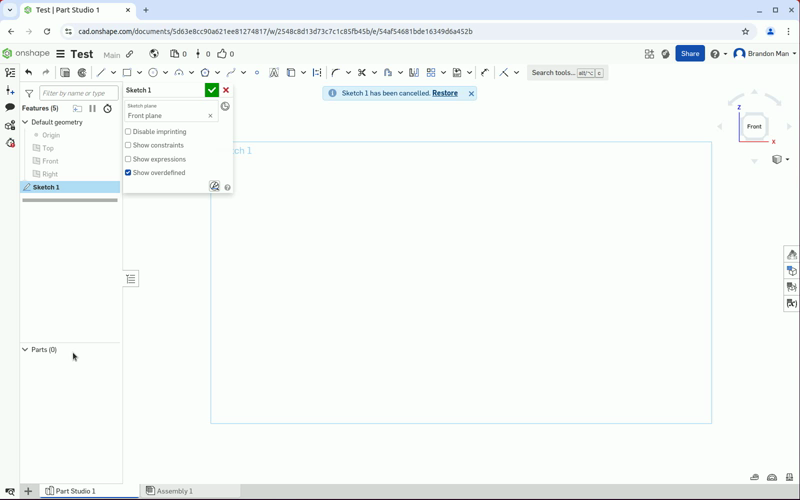
key_down(shift)
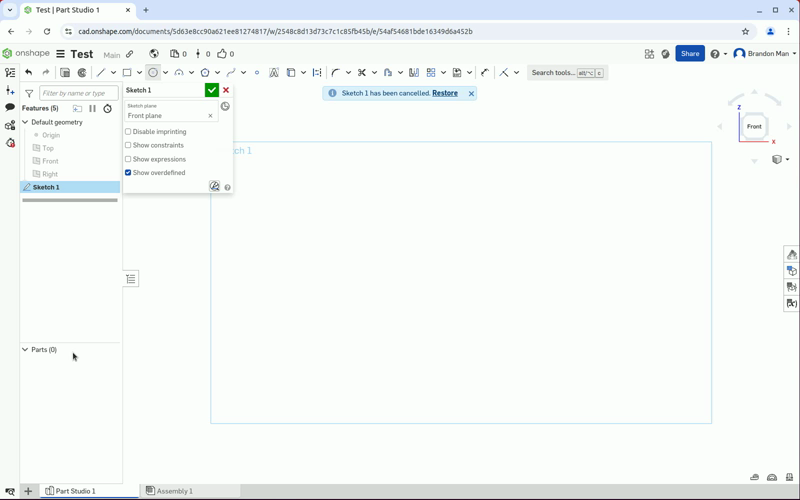
mouse_move(461, 282)
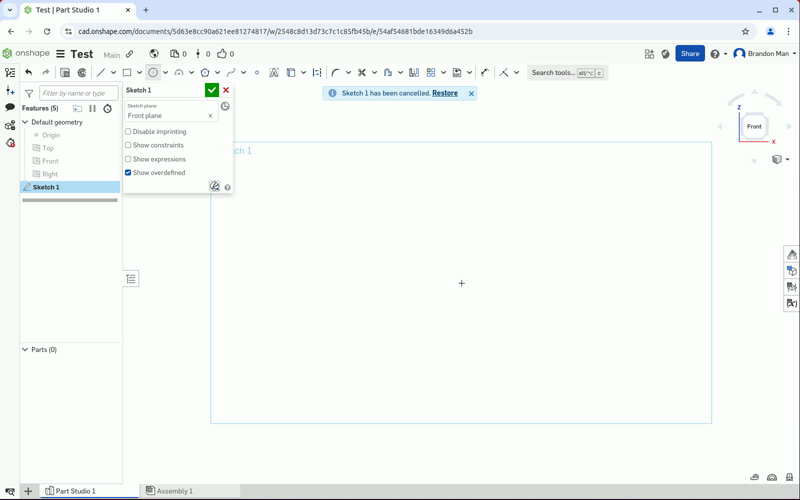
click(461, 282)
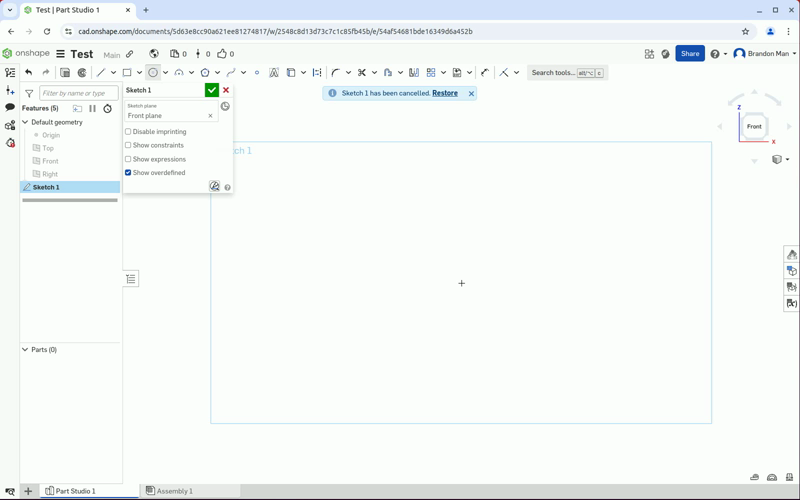
key_up(shift)
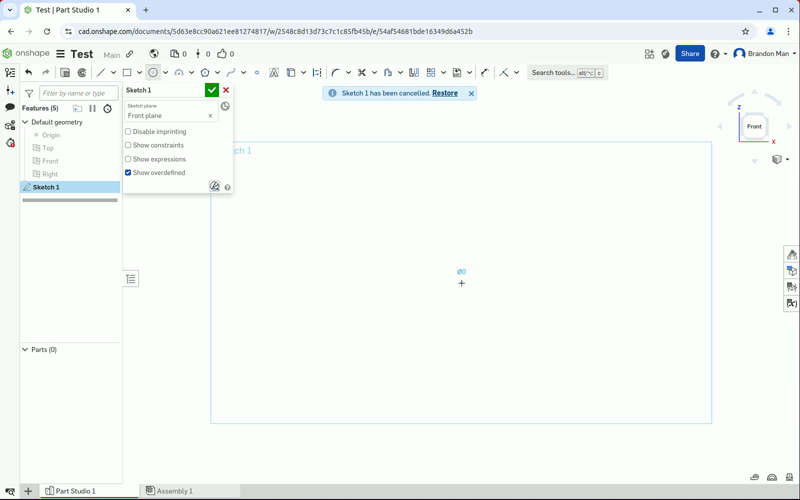
mouse_move(471, 282)
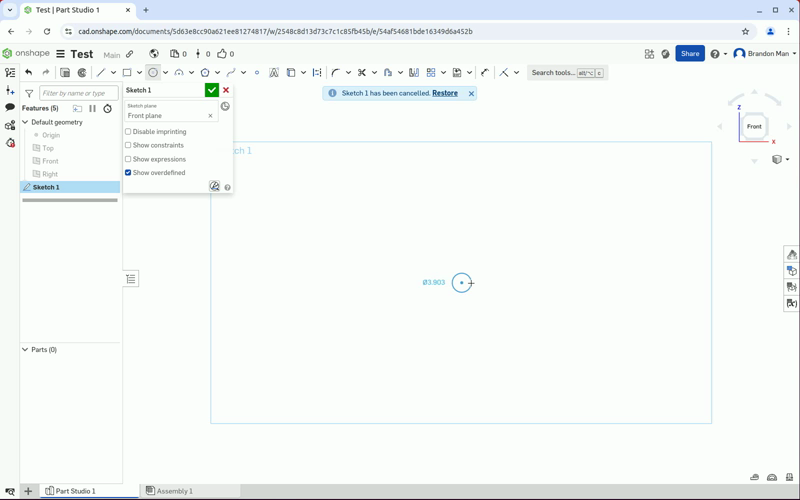
click(471, 282)
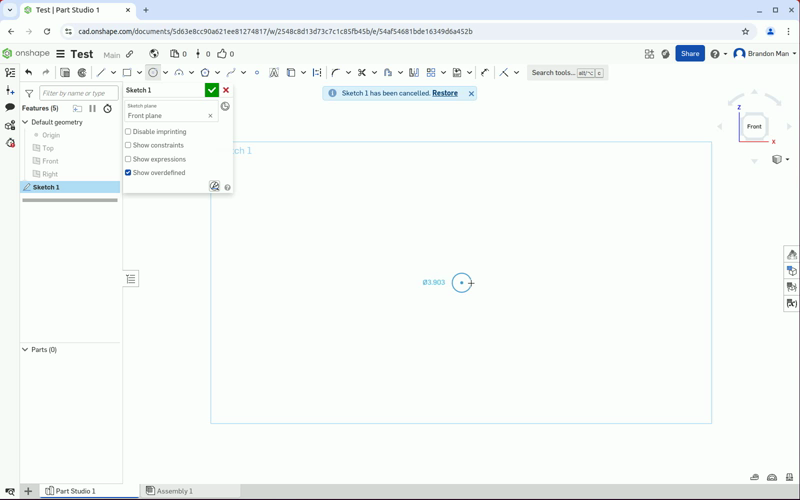
key(esc)
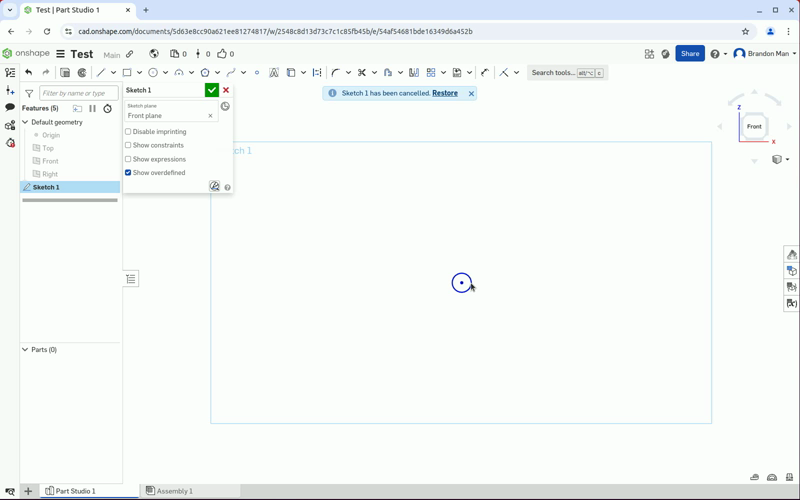
key(c)
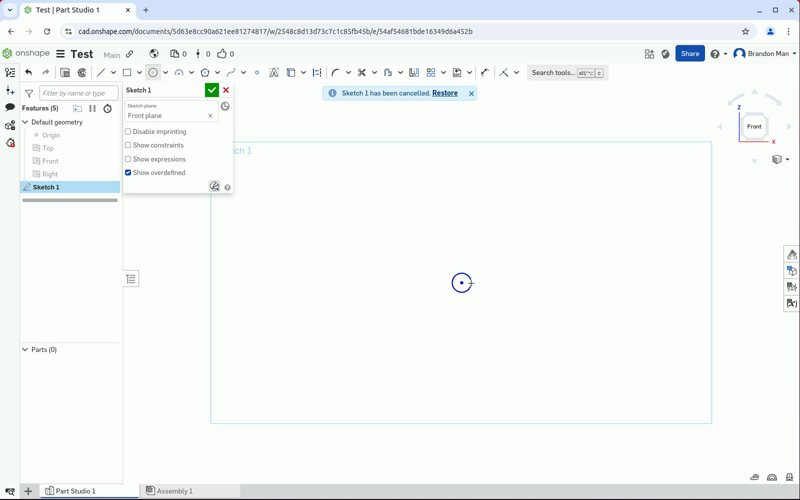
key_down(shift)
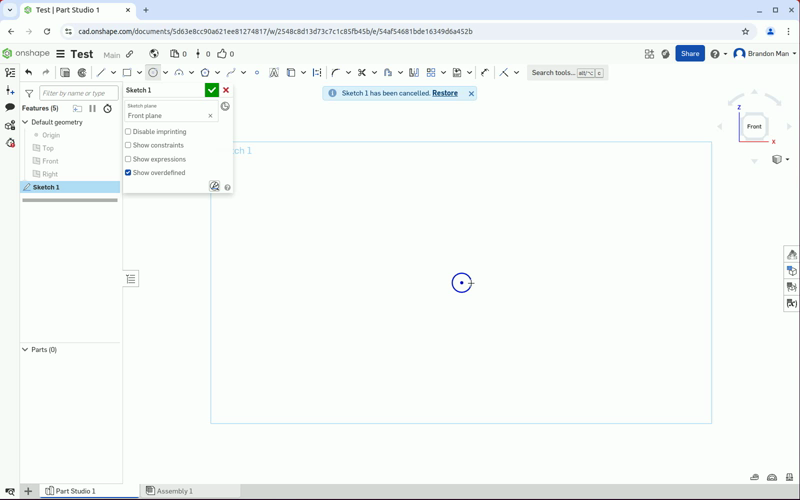
mouse_move(461, 282)
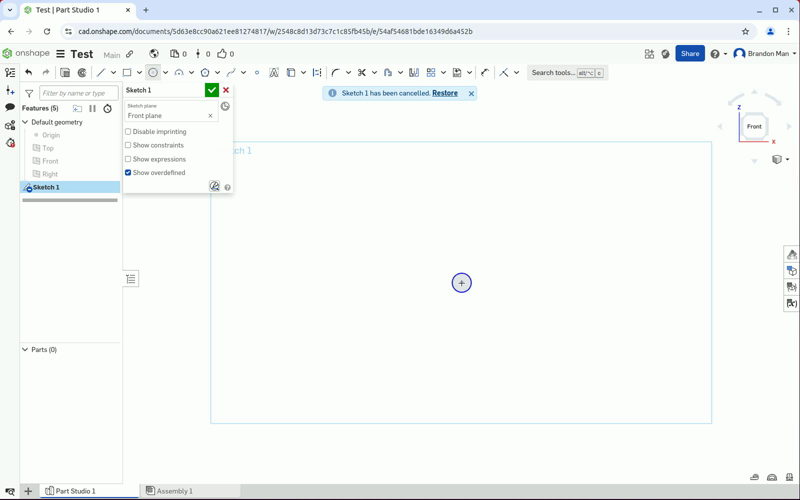
click(461, 282)
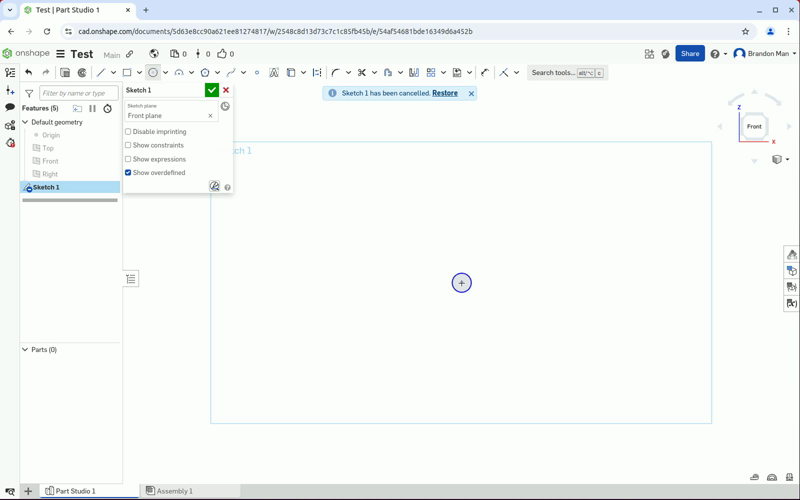
key_up(shift)
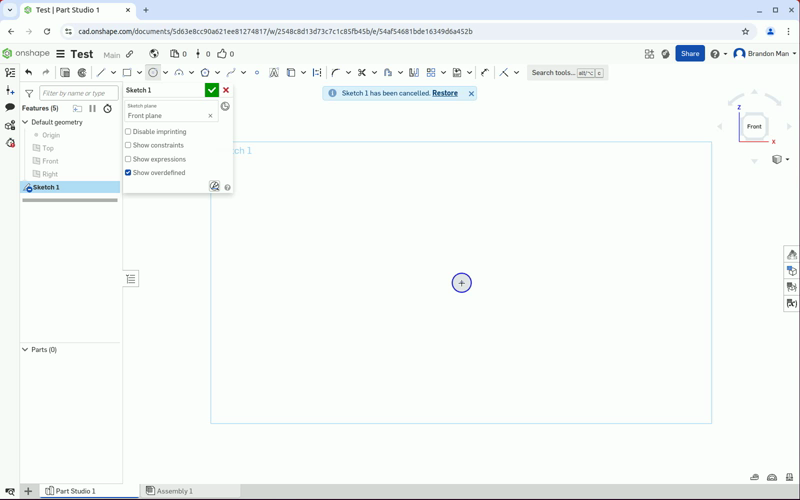
mouse_move(466, 282)
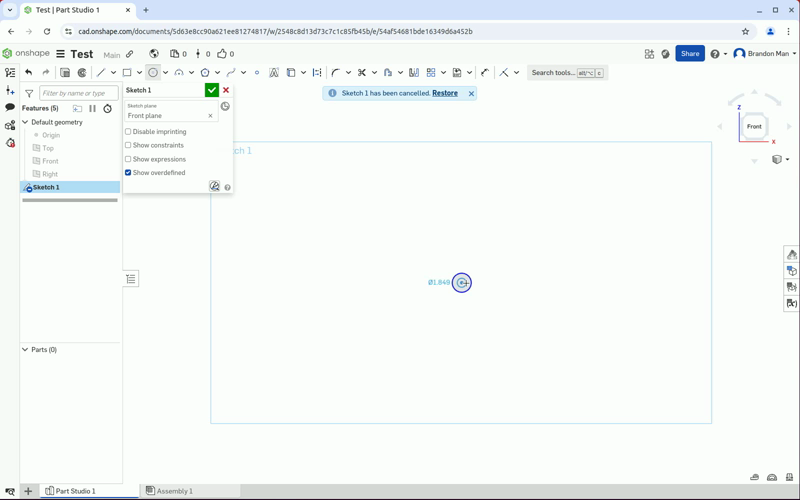
click(466, 282)
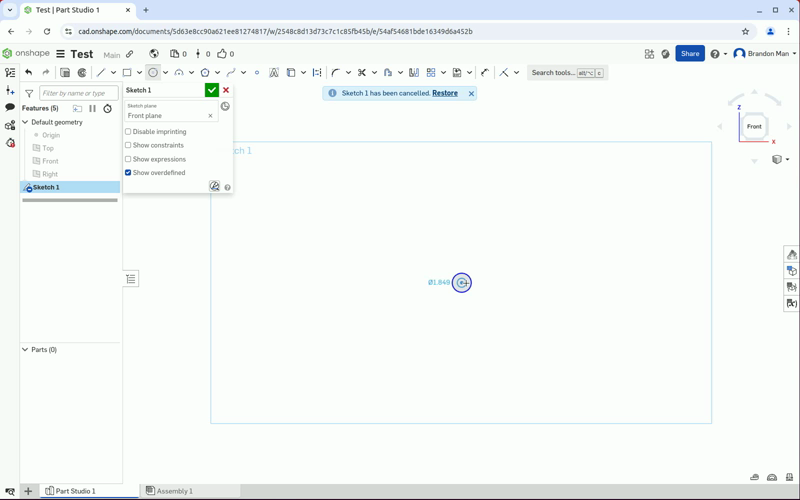
key(esc)
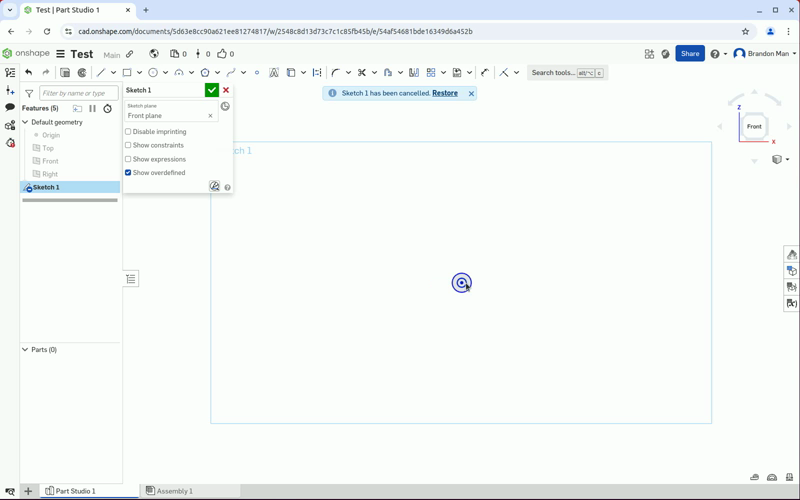
mouse_move(466, 279)
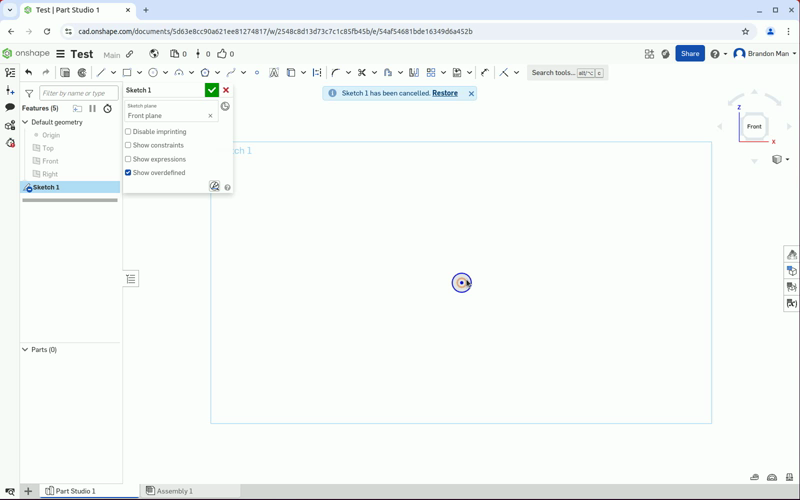
scroll(6)
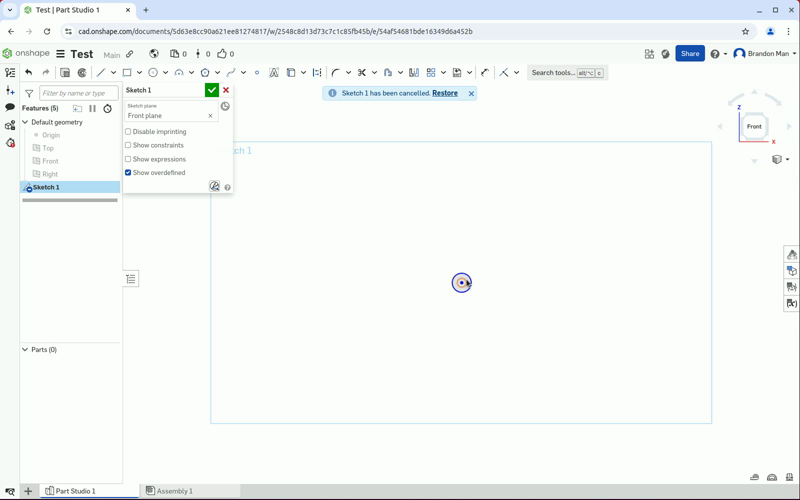
scroll(6)
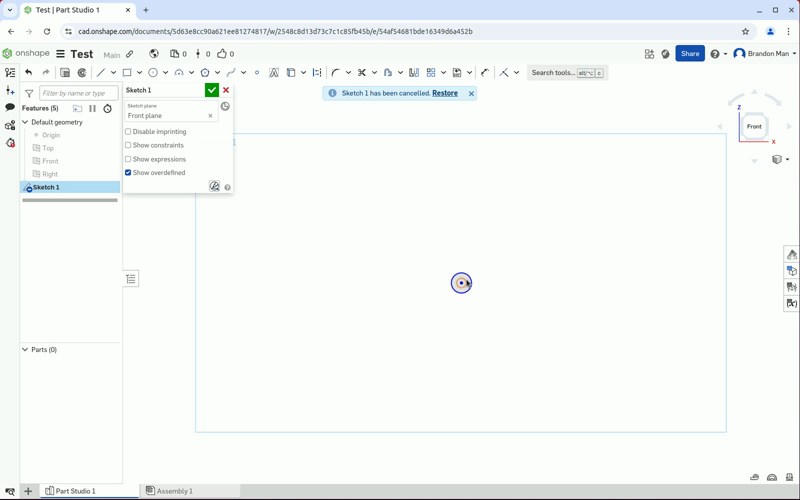
scroll(6)
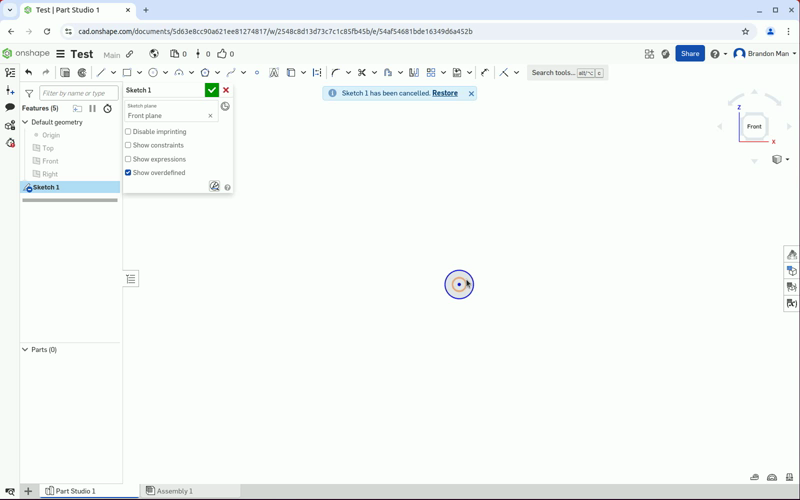
scroll(6)
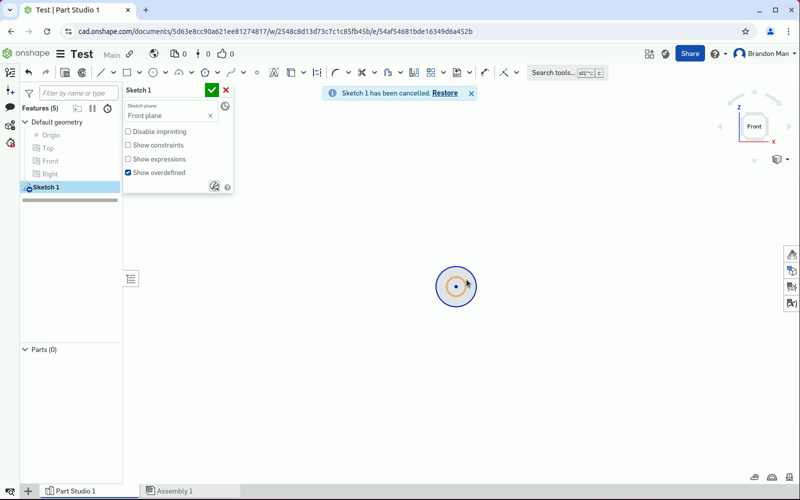
scroll(6)
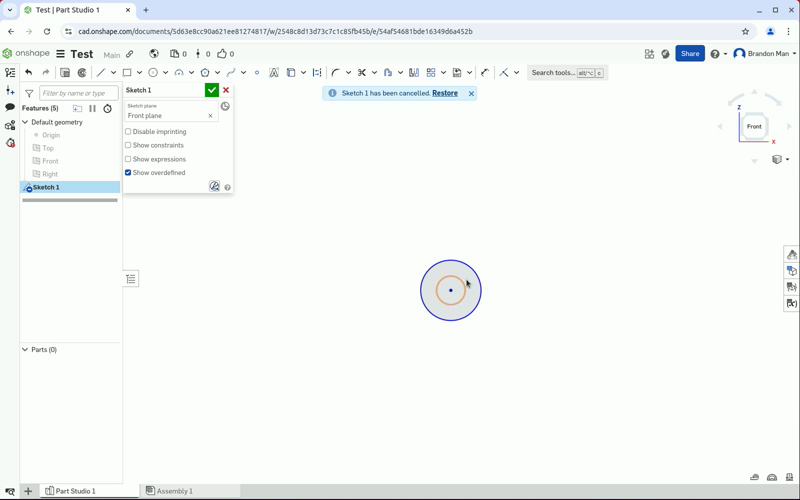
scroll(6)
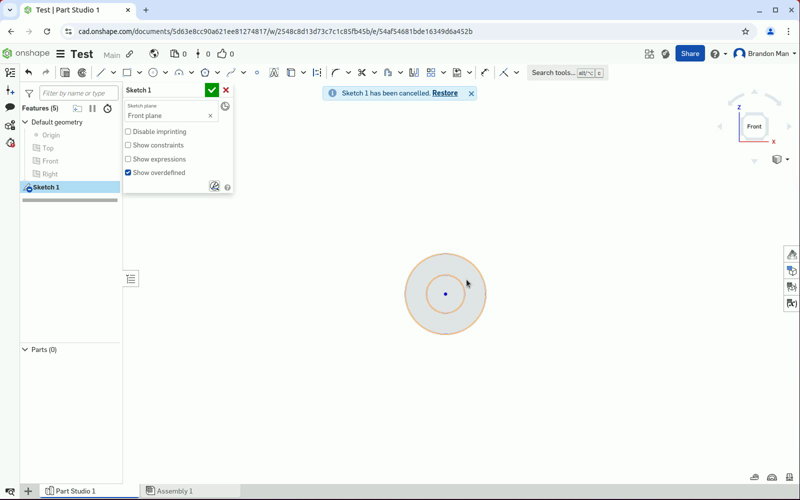
scroll(6)
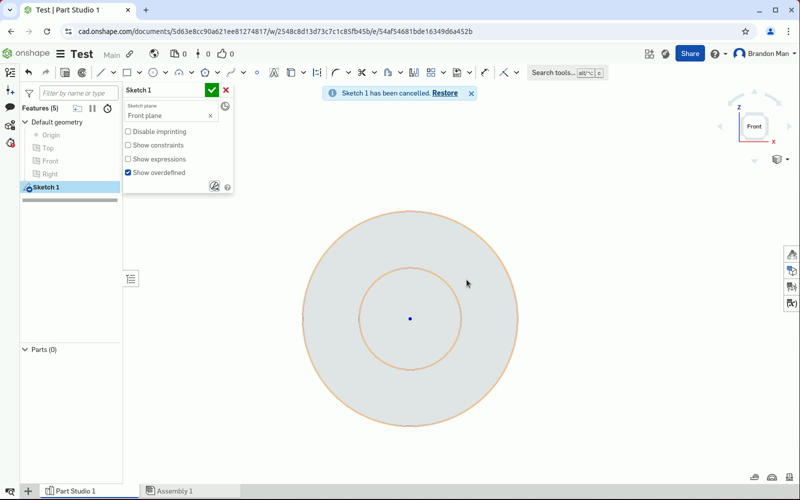
click(466, 279)
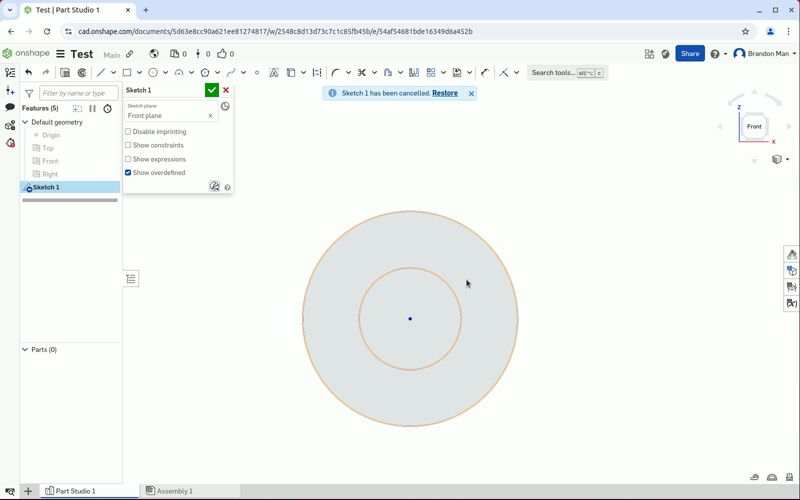
scroll(-6)
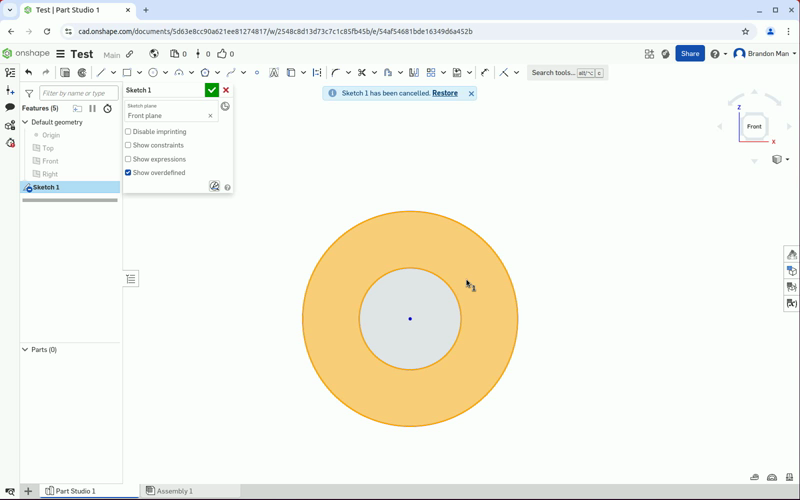
scroll(-6)
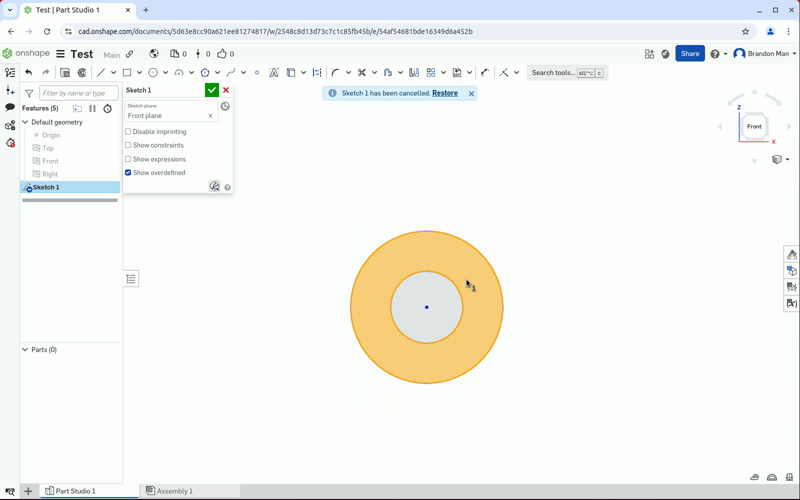
scroll(-6)
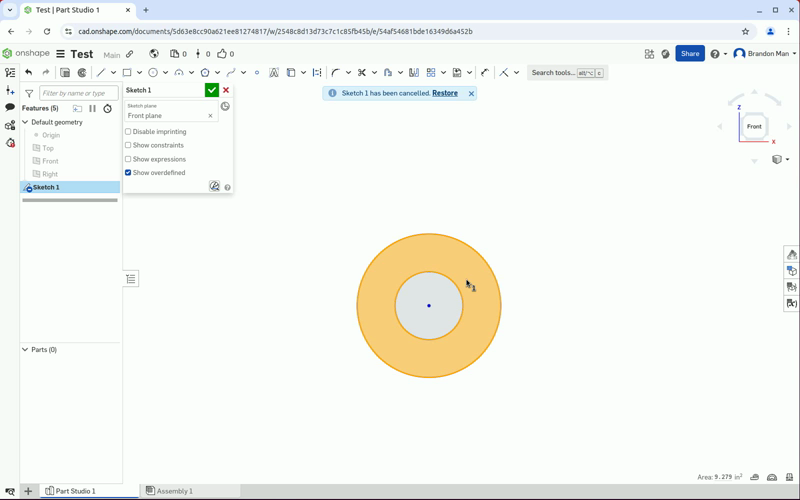
scroll(-6)
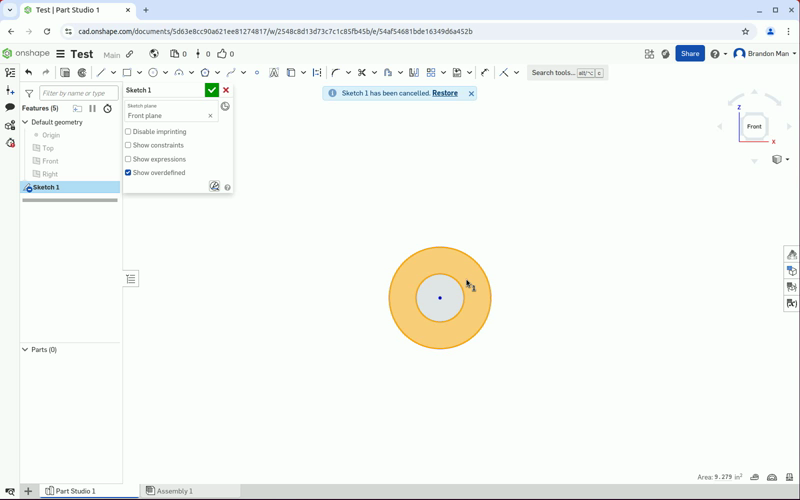
scroll(-6)
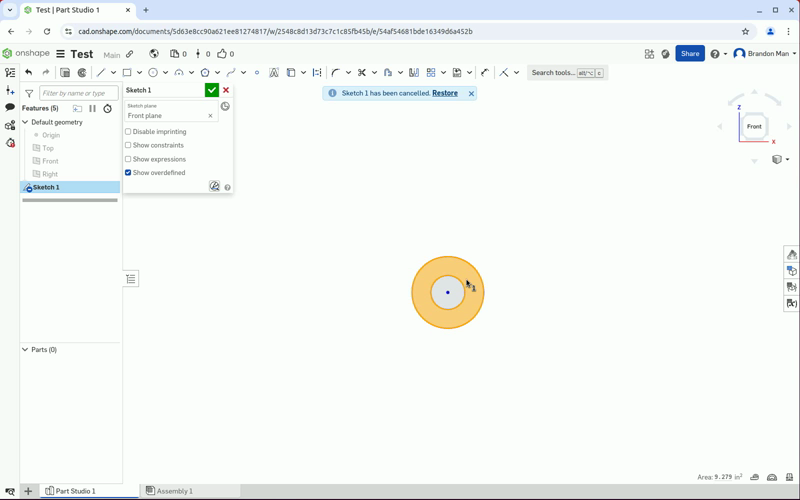
scroll(-6)
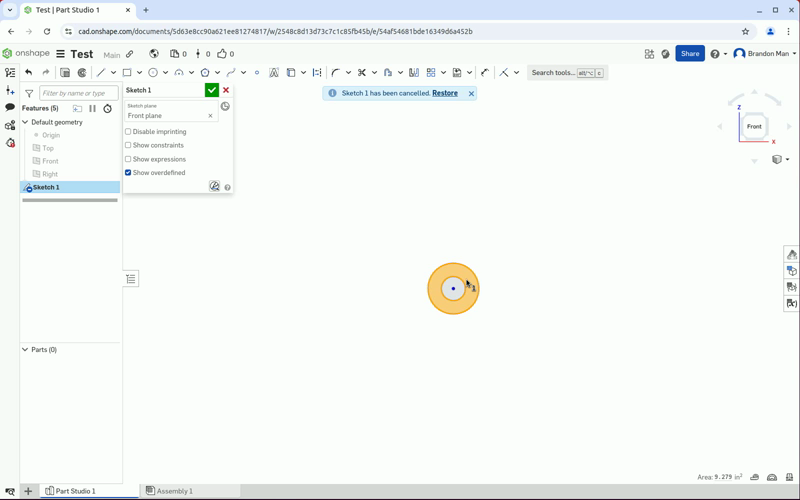
scroll(-6)
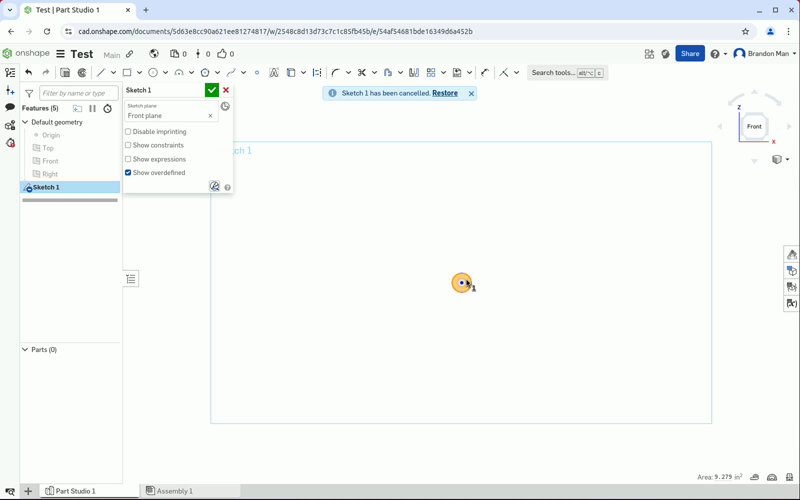
mouse_move(73, 352)
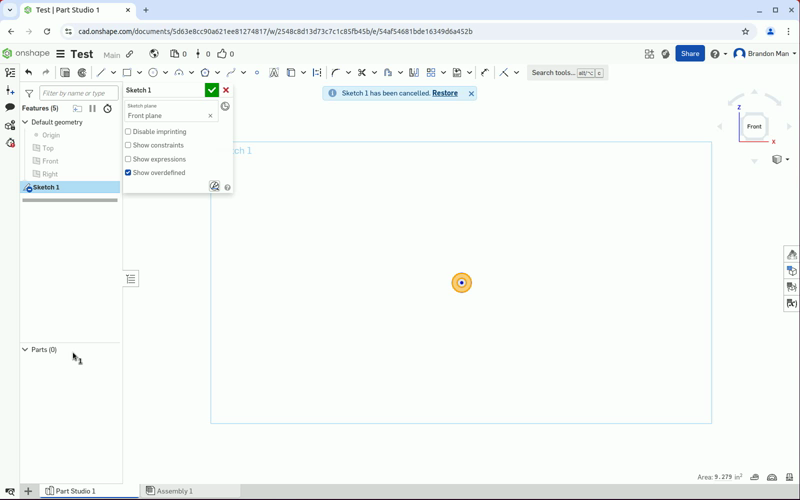
key(shift+y)
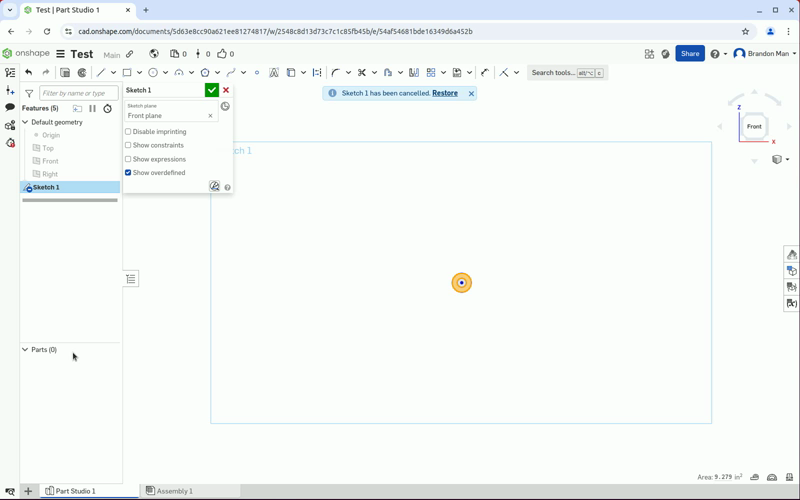
key(shift+e)
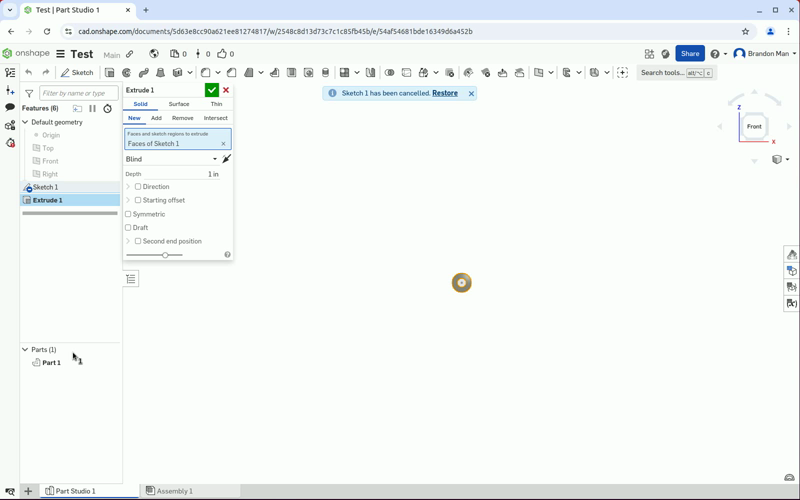
mouse_move(143, 106)
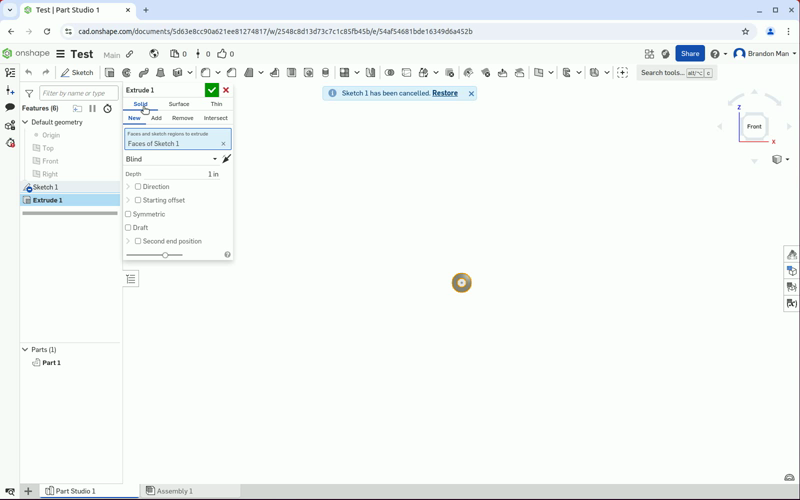
click(143, 106)
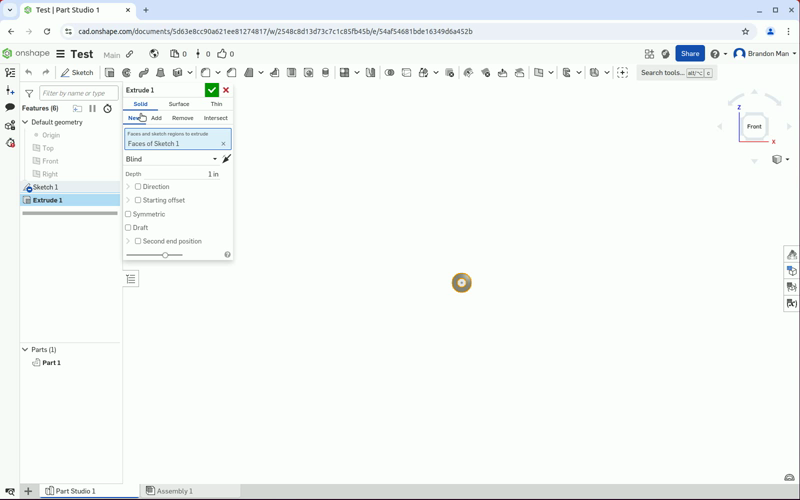
mouse_move(137, 120)
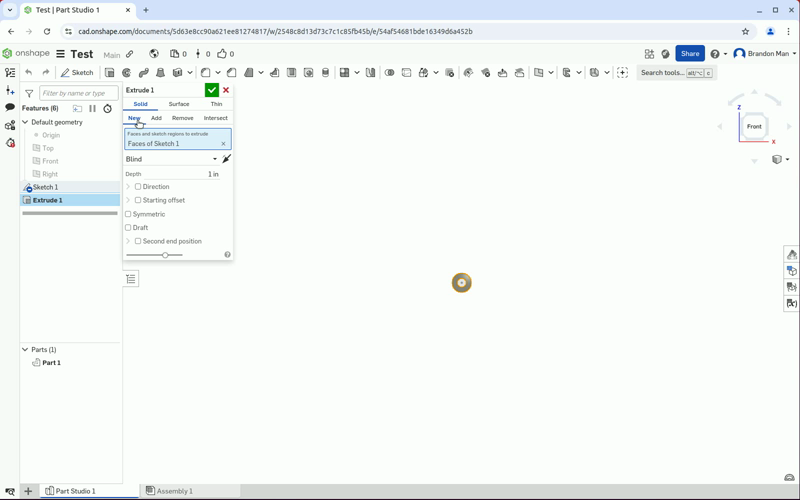
click(137, 120)
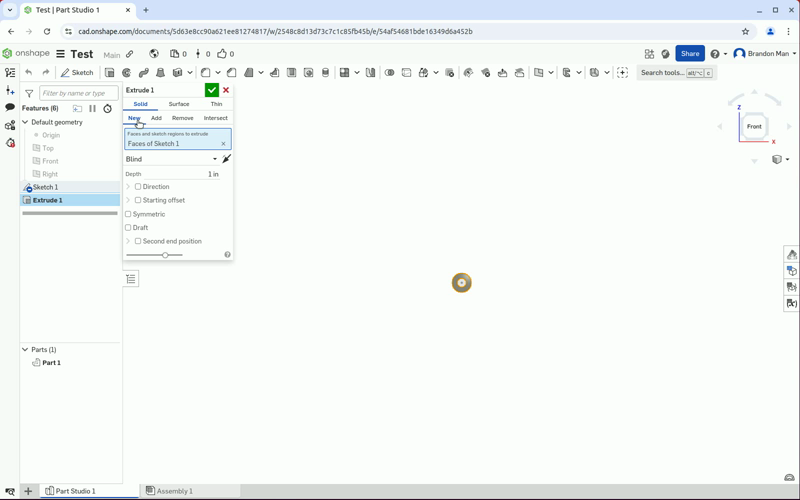
key(tab, 4)
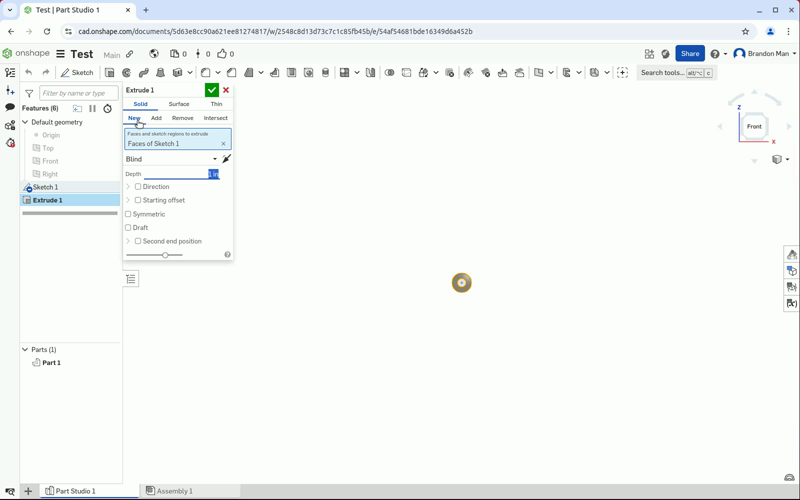
text(-3.611)
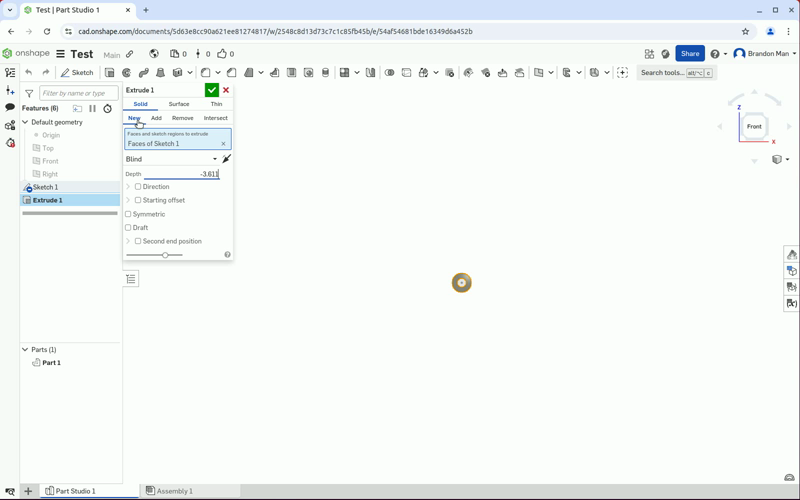
key(enter)
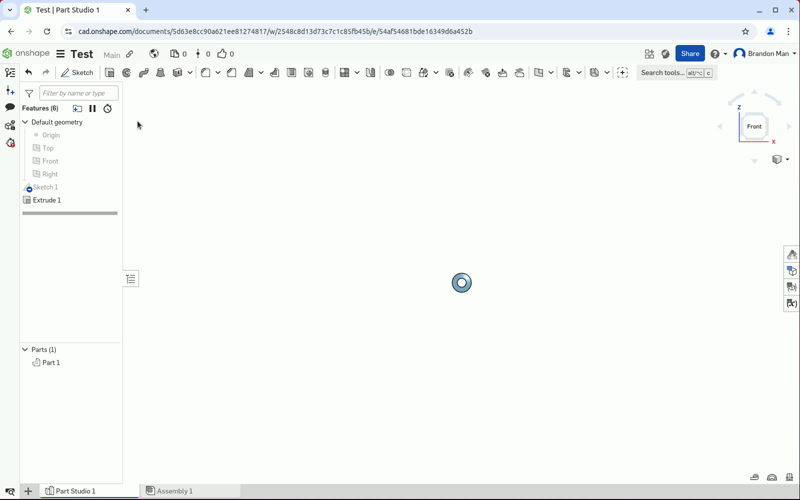
key(shift+h)
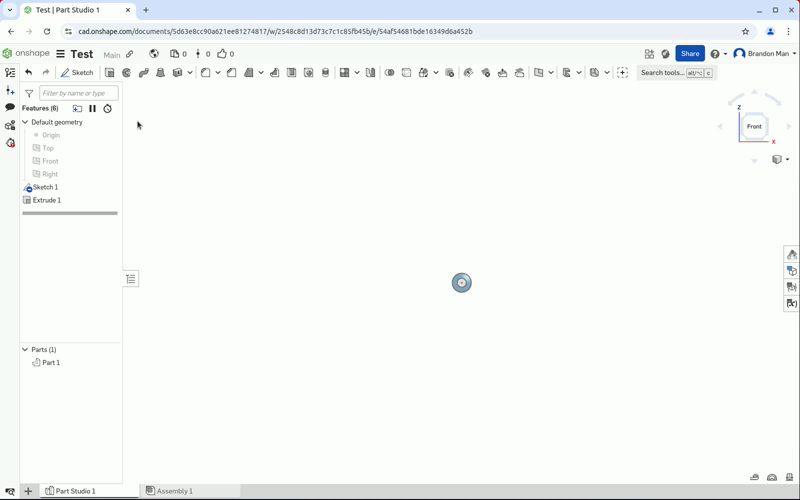
key(shift+h)
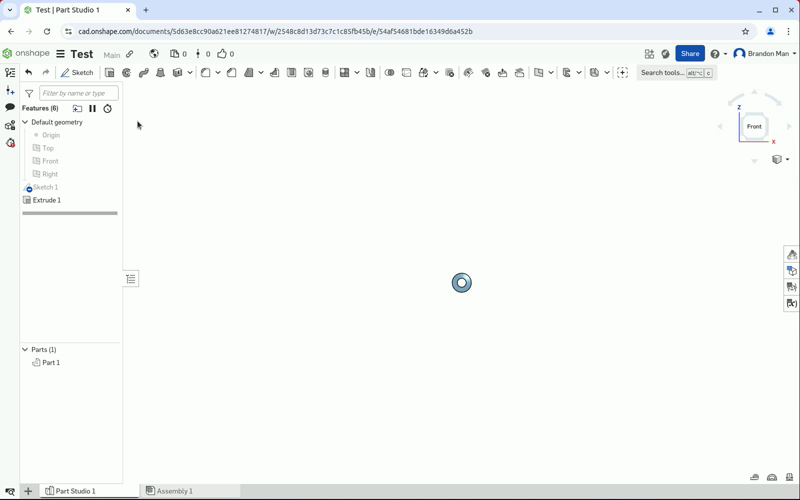
mouse_move(73, 189)
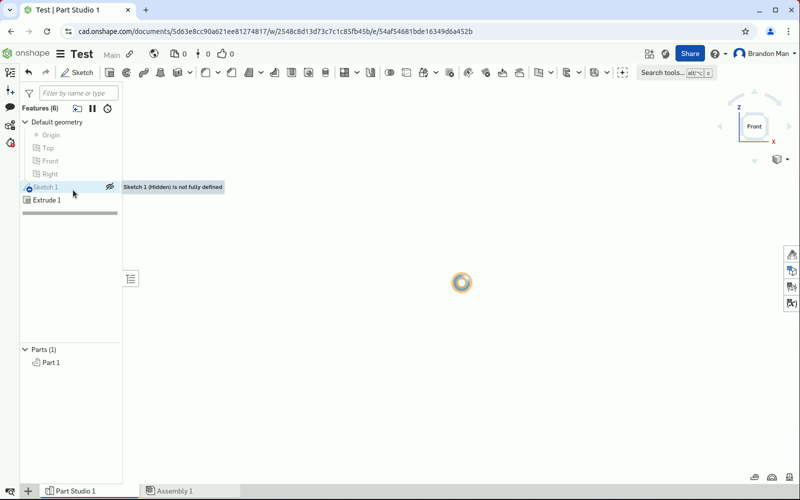
click(73, 189)
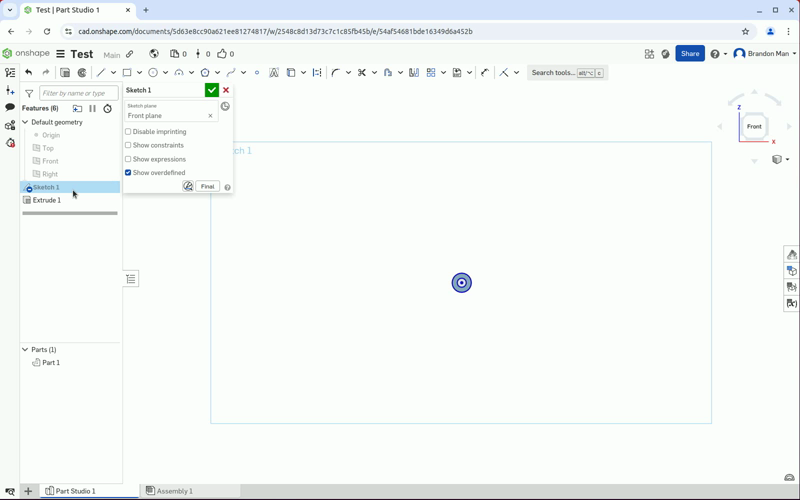
mouse_move(229, 92)
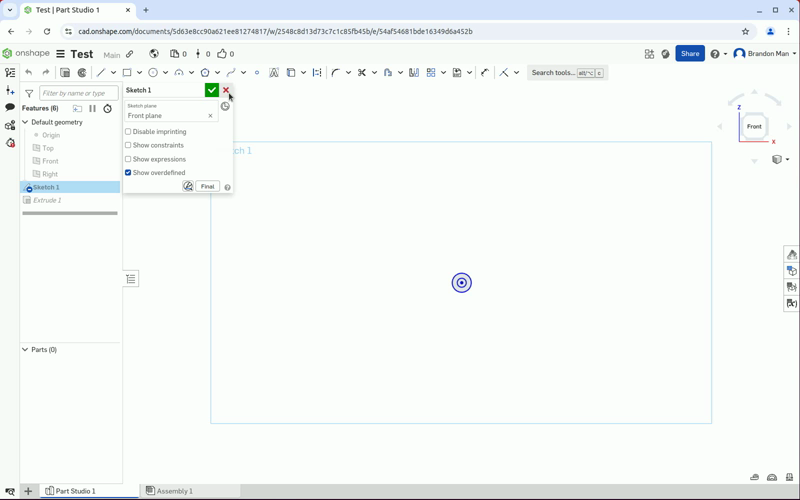
click(229, 92)
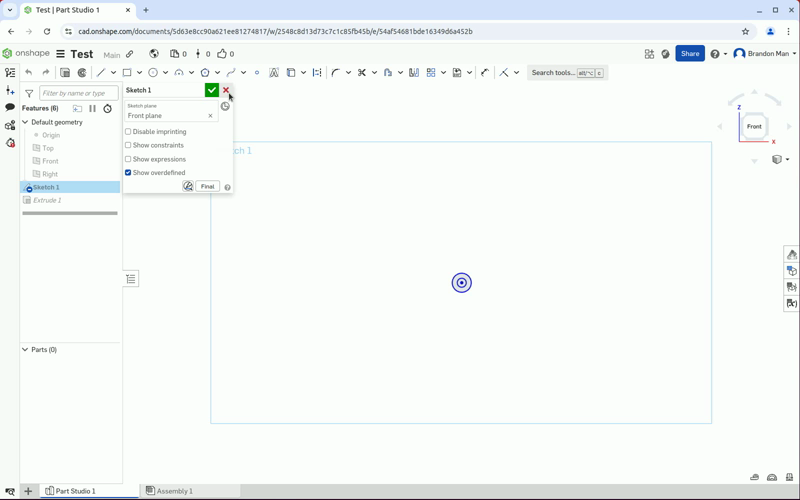
key(shift+s)
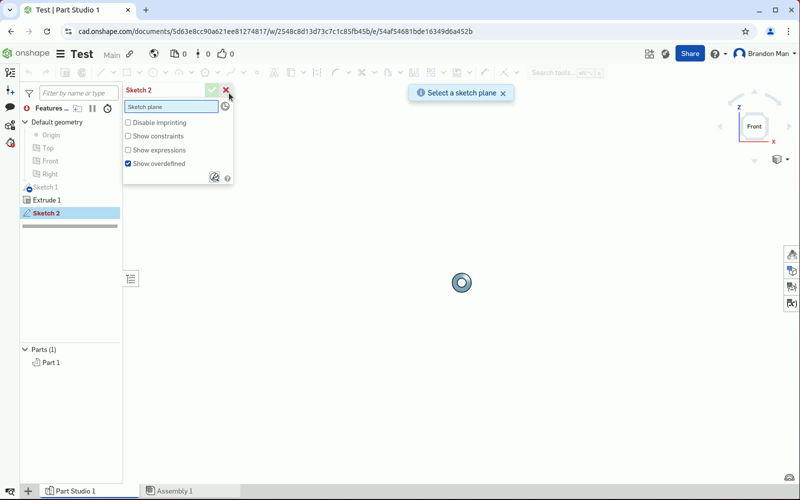
mouse_move(73, 163)
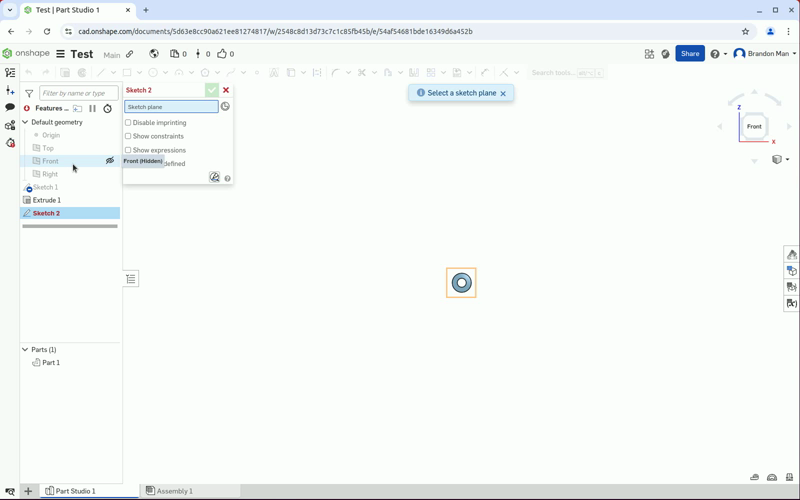
click(73, 163)
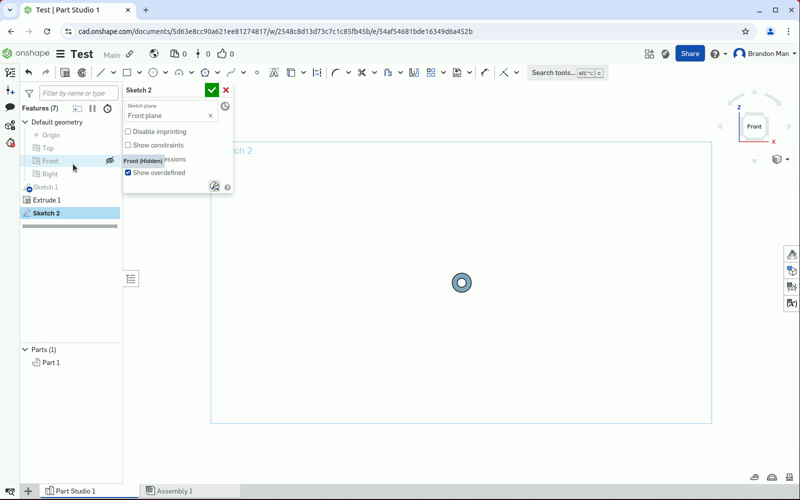
mouse_move(73, 352)
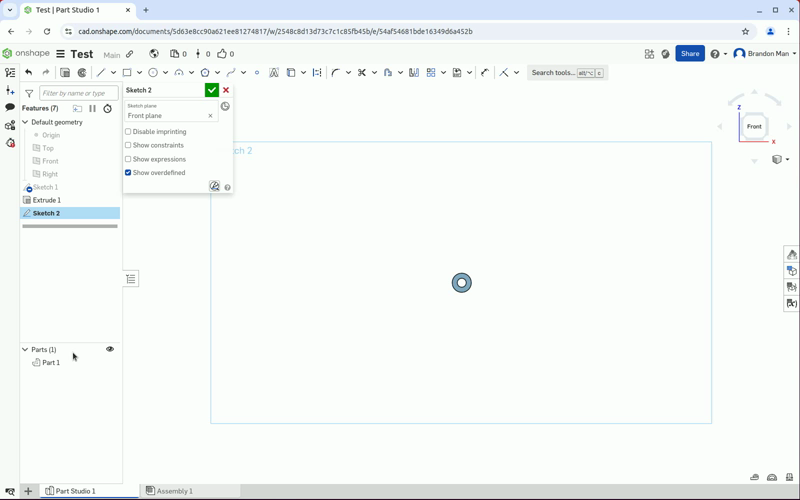
key(y)
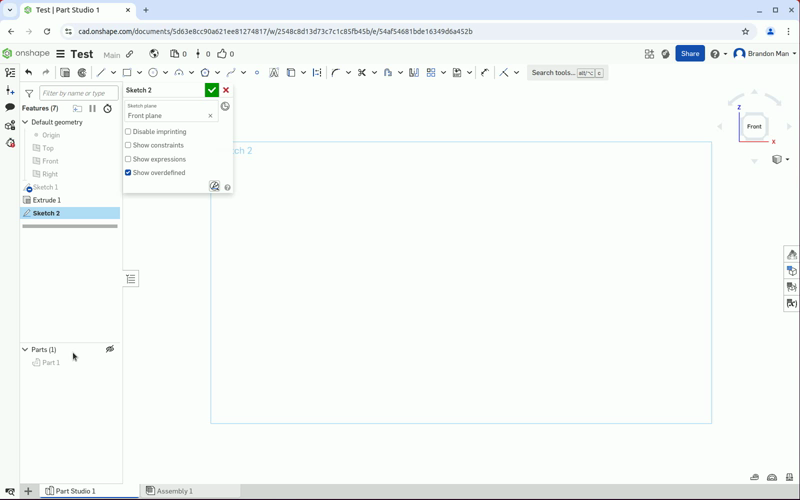
key(c)
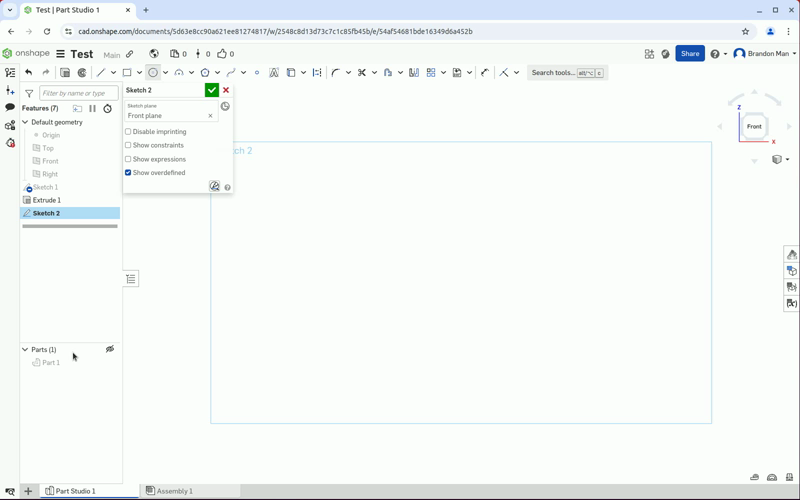
key_down(shift)
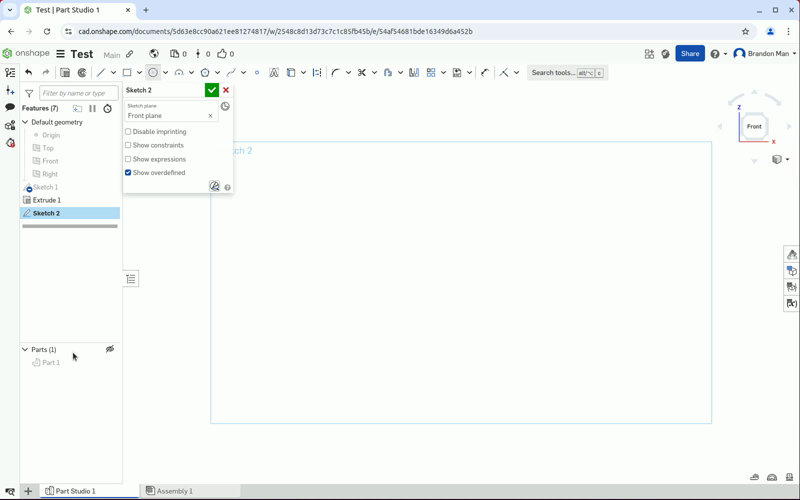
mouse_move(565, 282)
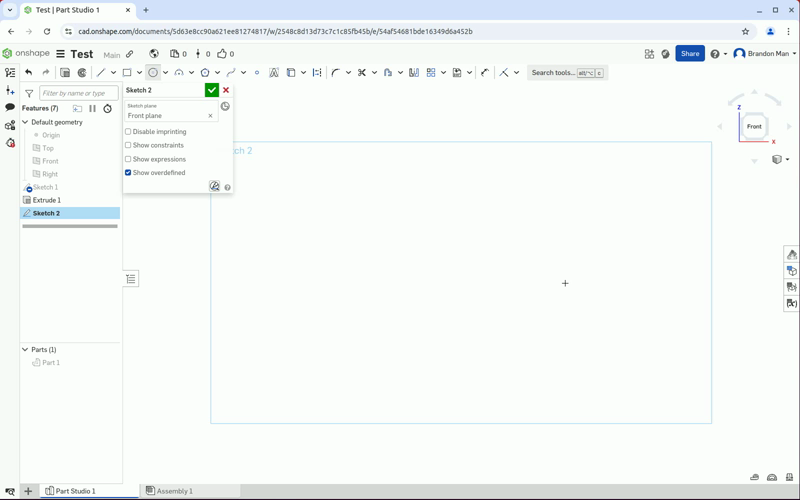
click(565, 282)
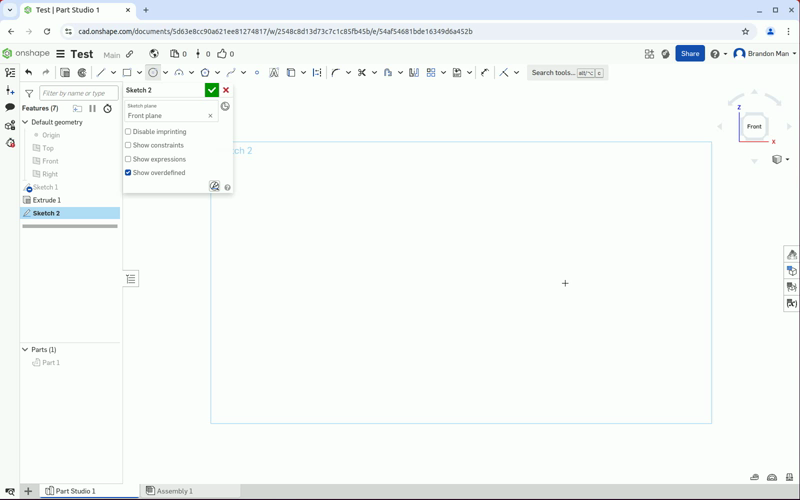
key_up(shift)
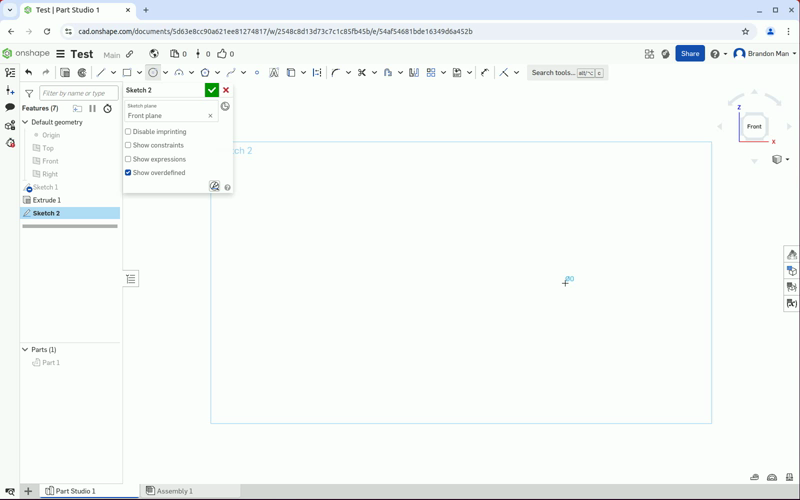
mouse_move(574, 282)
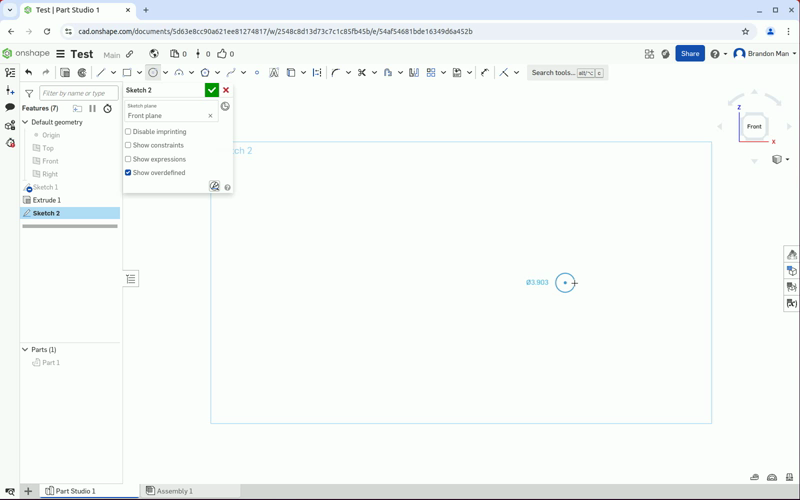
click(574, 282)
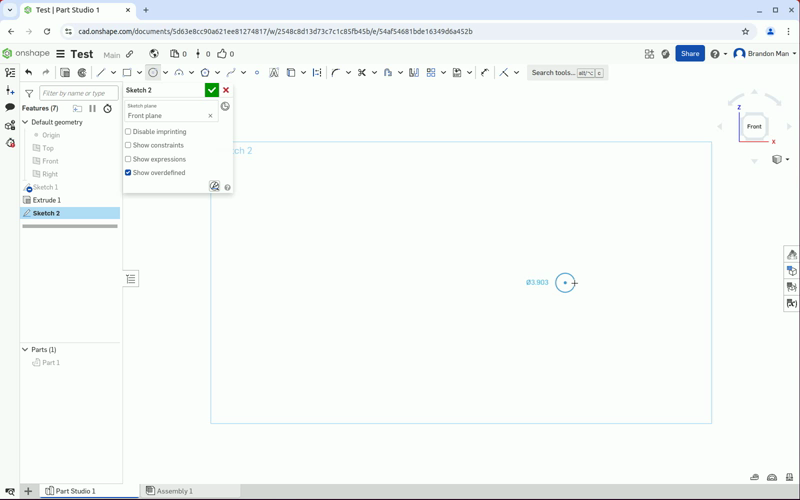
key(esc)
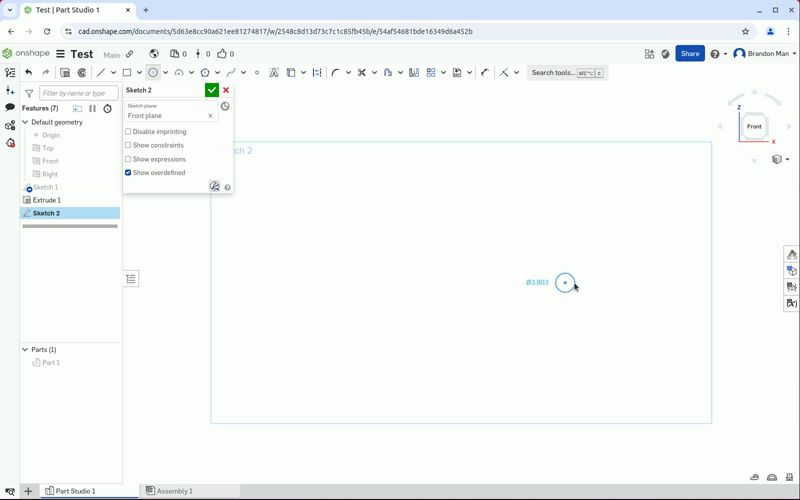
key(c)
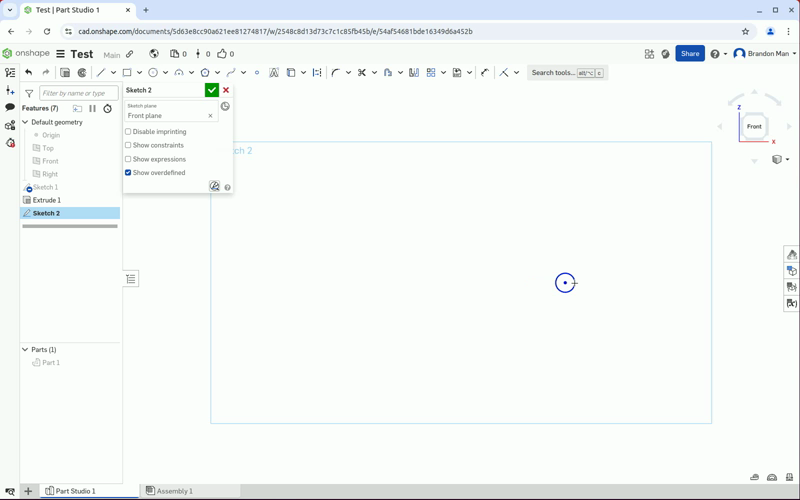
key_down(shift)
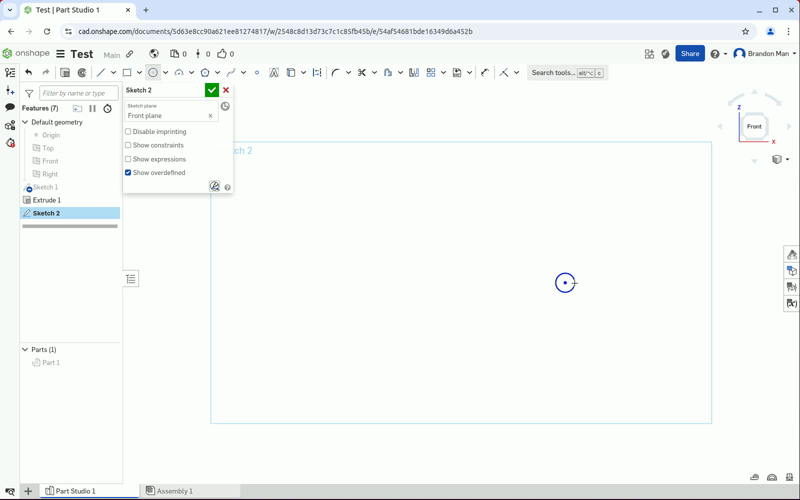
mouse_move(565, 282)
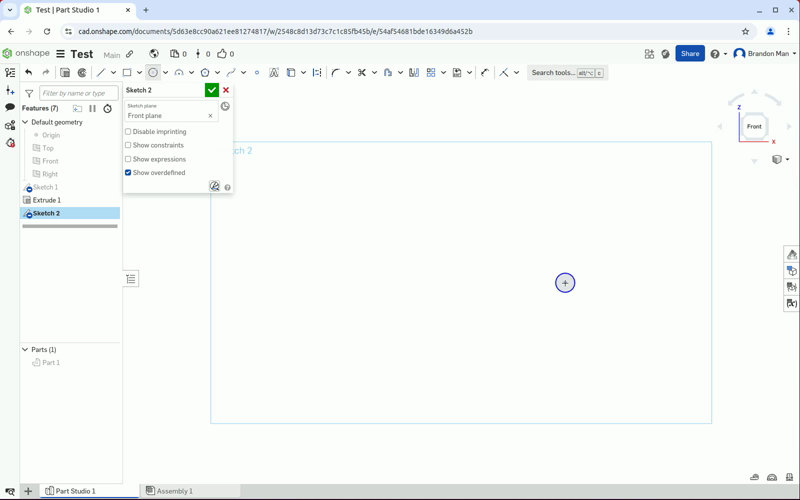
click(565, 282)
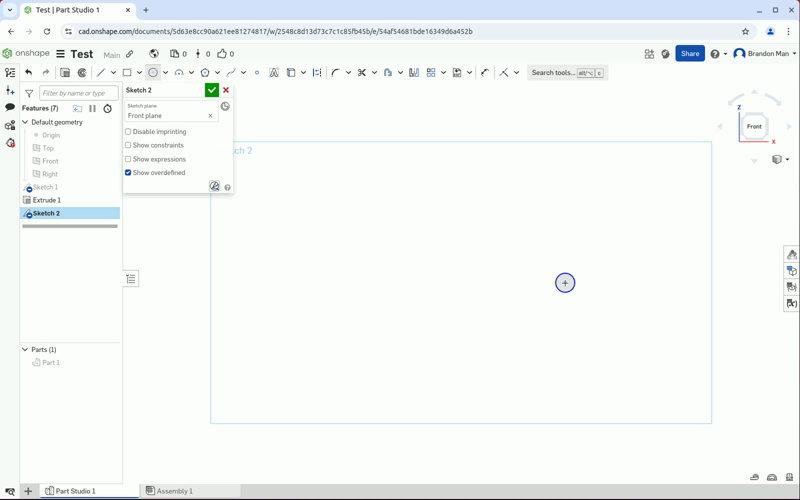
key_up(shift)
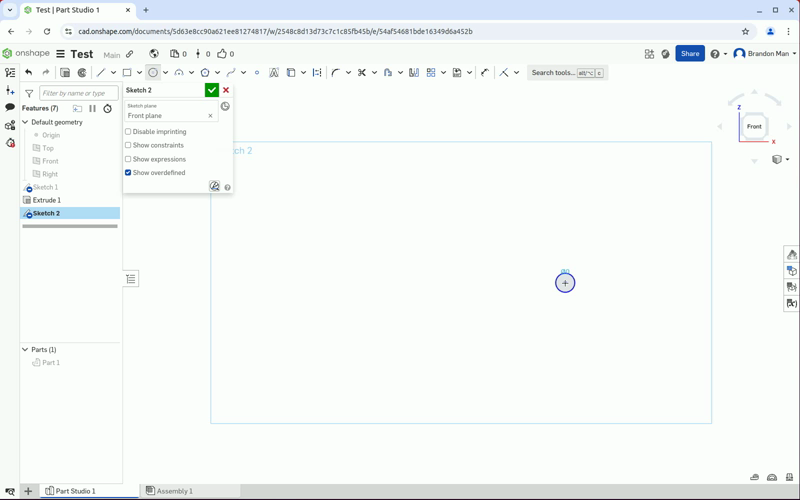
mouse_move(569, 282)
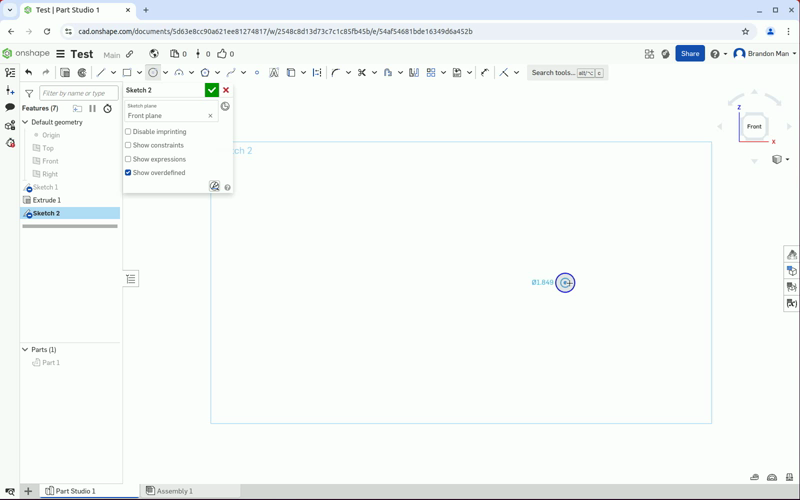
click(569, 282)
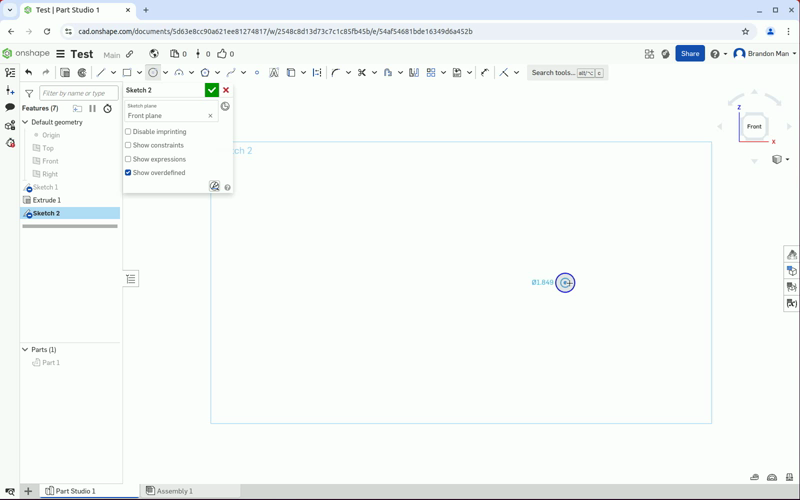
key(esc)
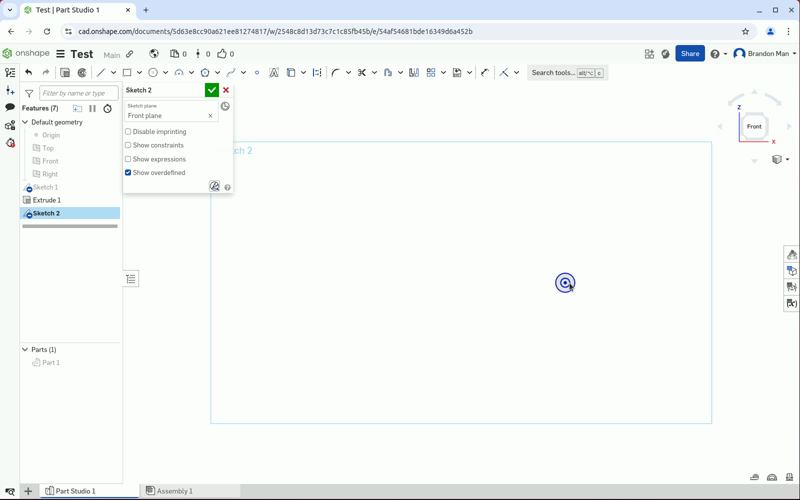
mouse_move(569, 290)
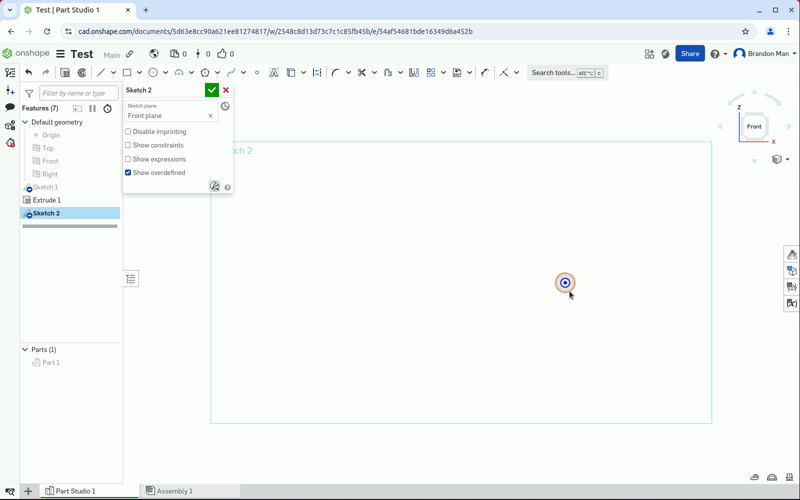
scroll(6)
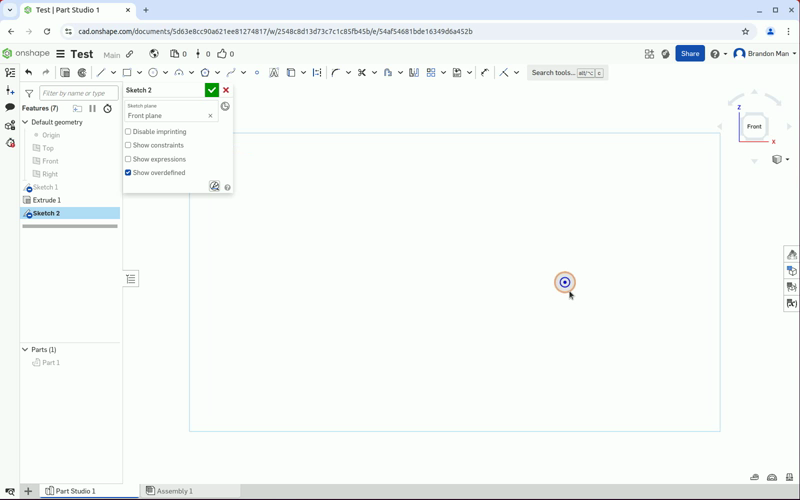
scroll(6)
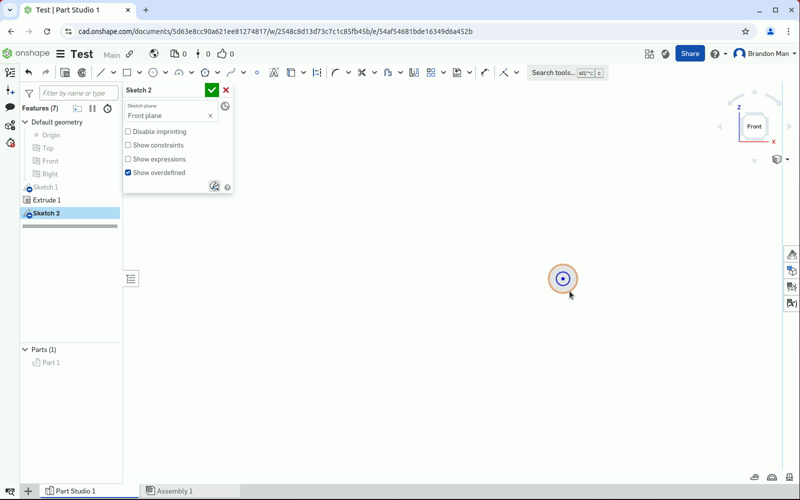
scroll(6)
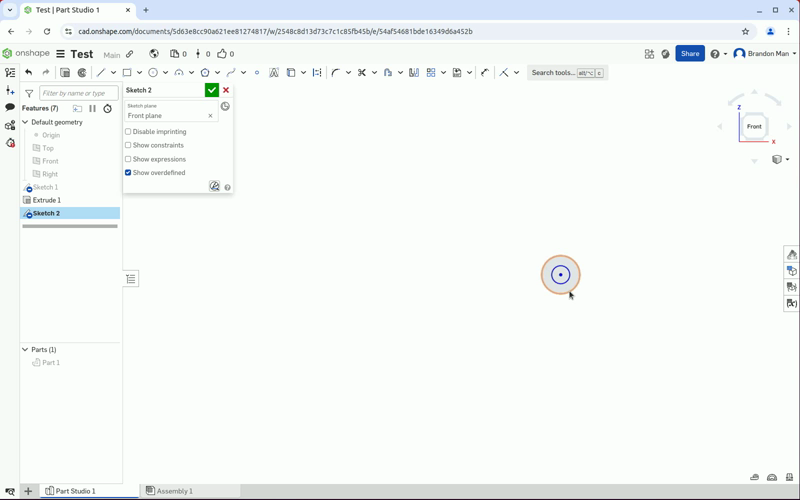
scroll(6)
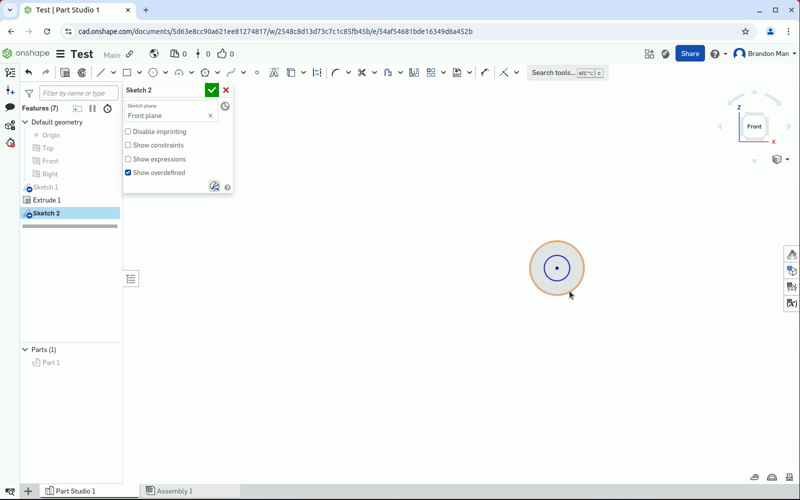
scroll(6)
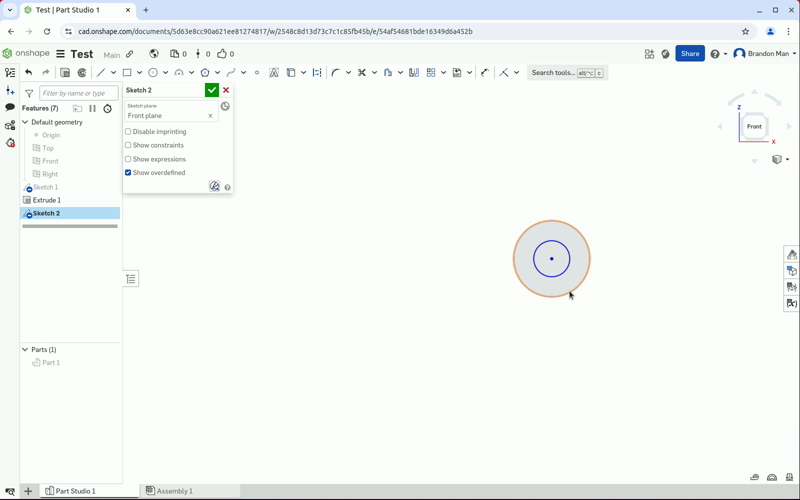
scroll(6)
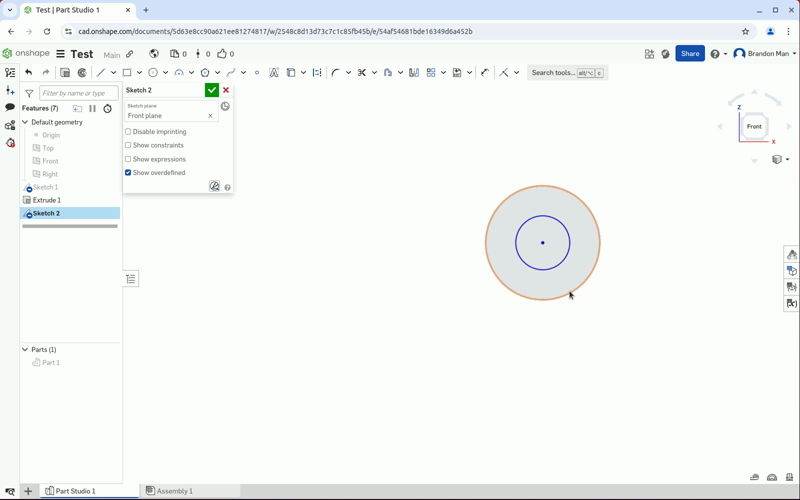
scroll(6)
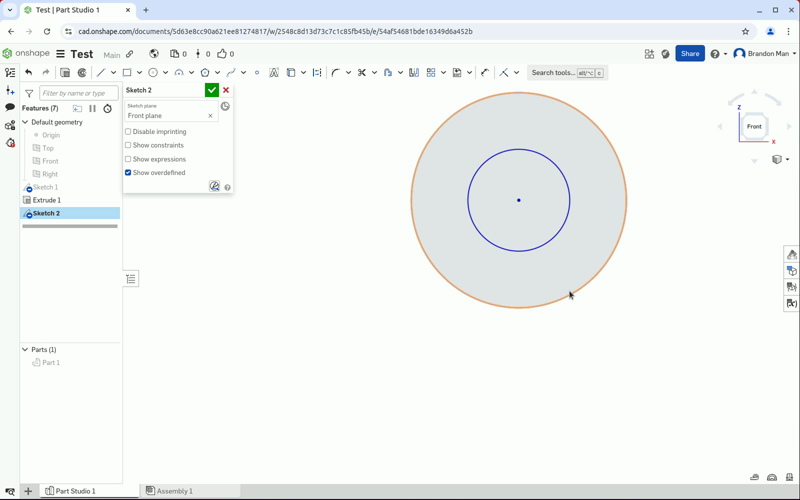
click(569, 290)
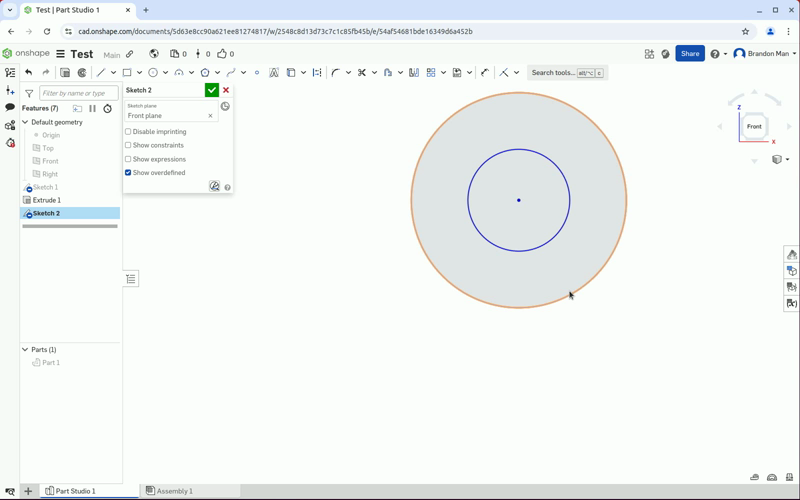
scroll(-6)
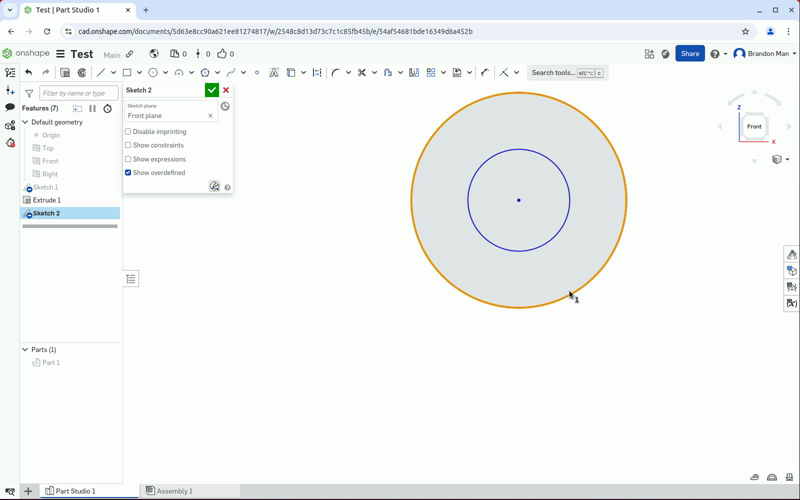
scroll(-6)
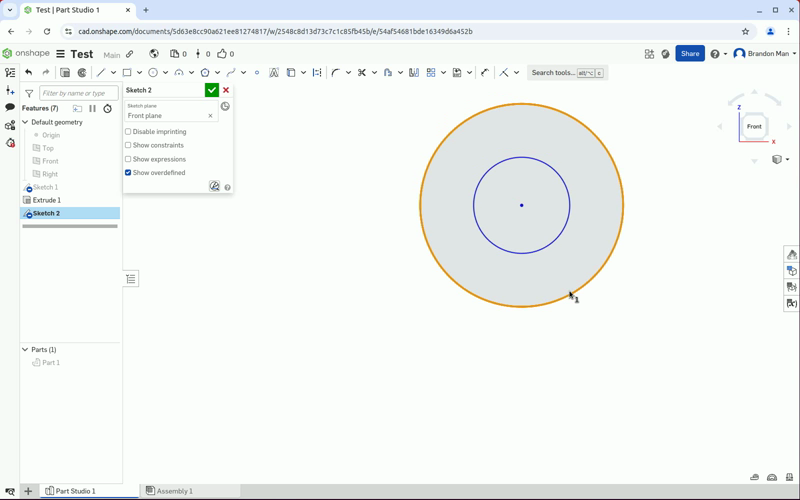
scroll(-6)
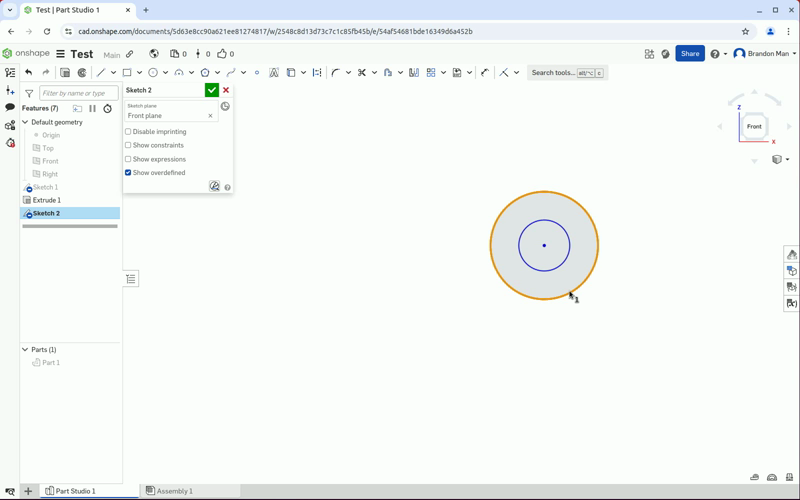
scroll(-6)
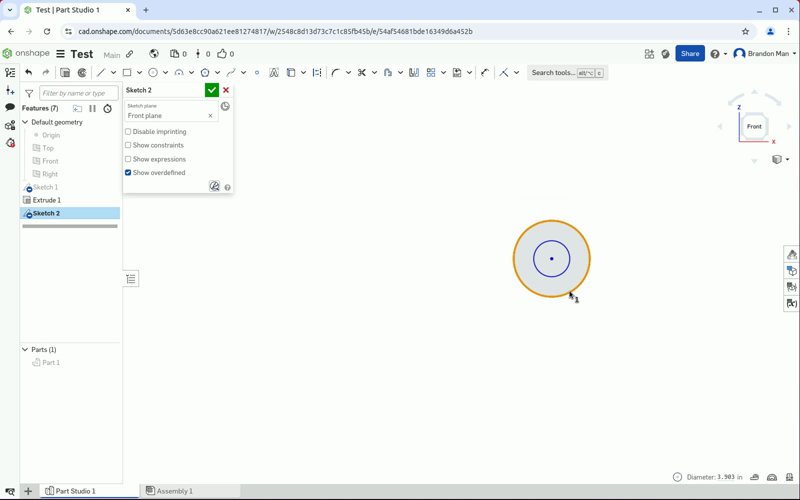
scroll(-6)
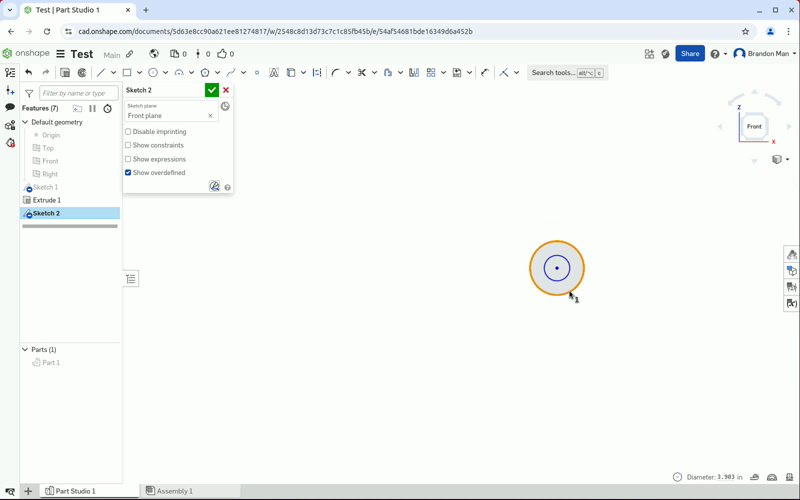
scroll(-6)
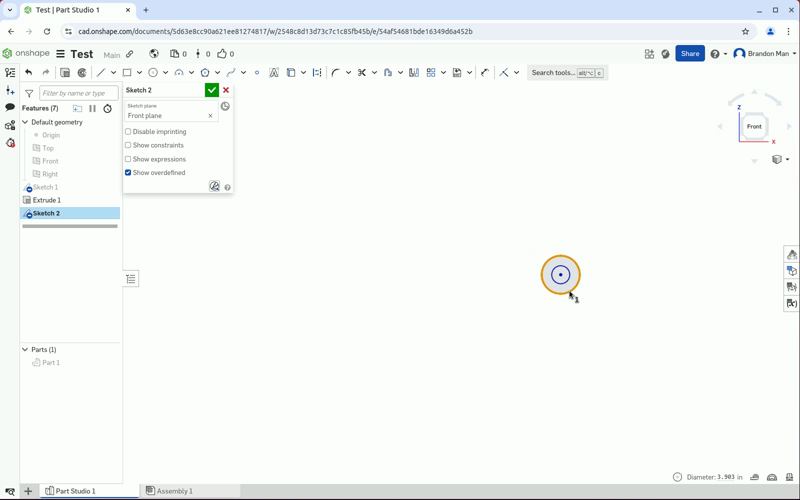
scroll(-6)
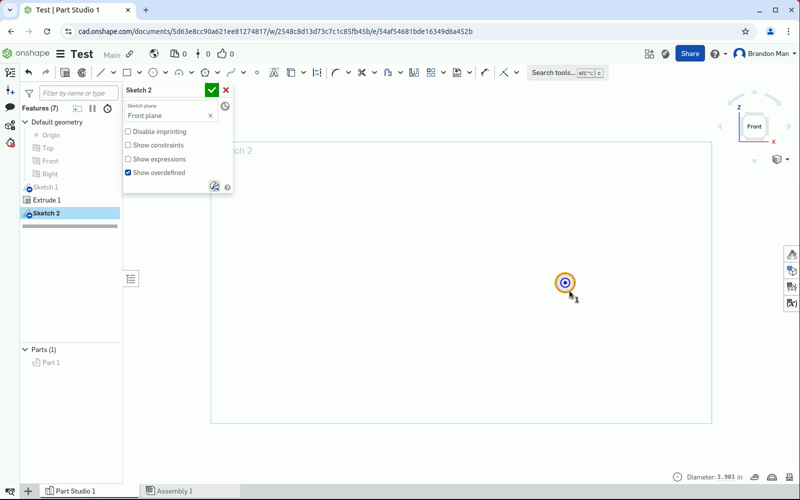
mouse_move(73, 352)
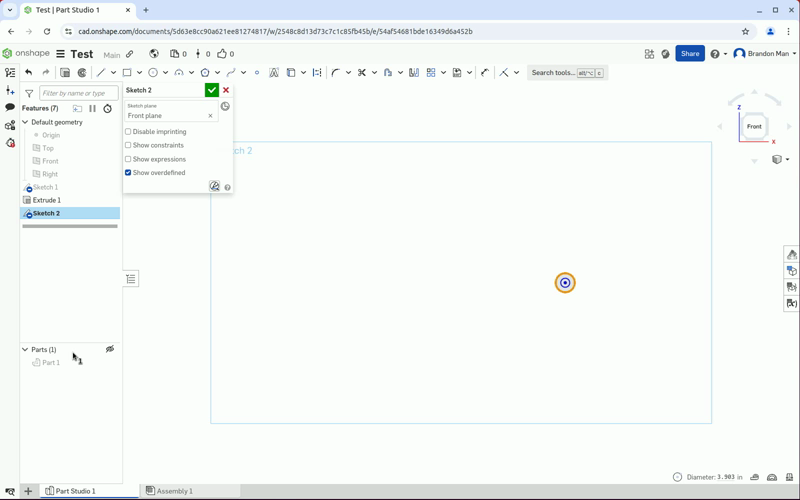
key(shift+y)
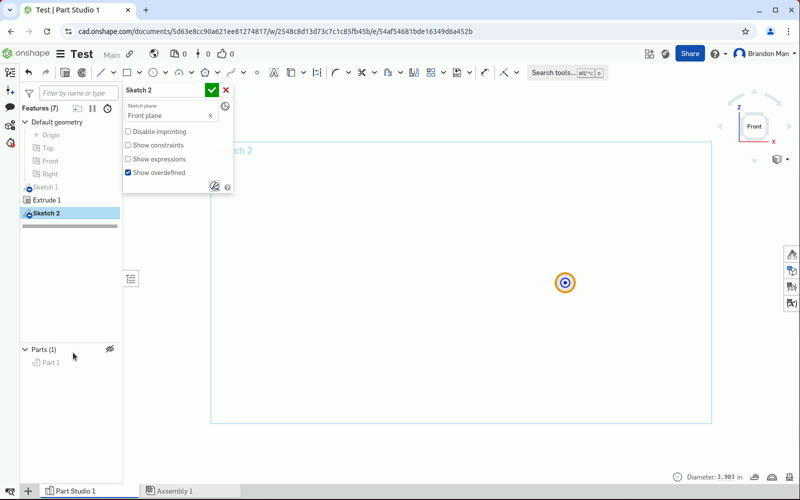
key(shift+e)
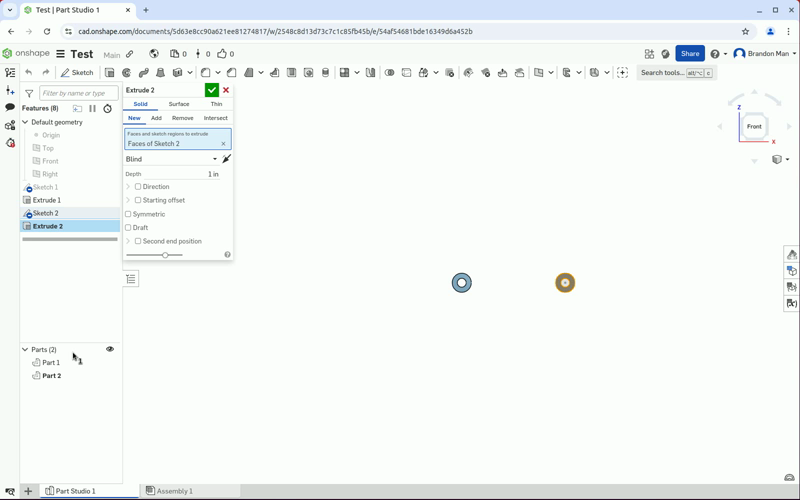
mouse_move(143, 106)
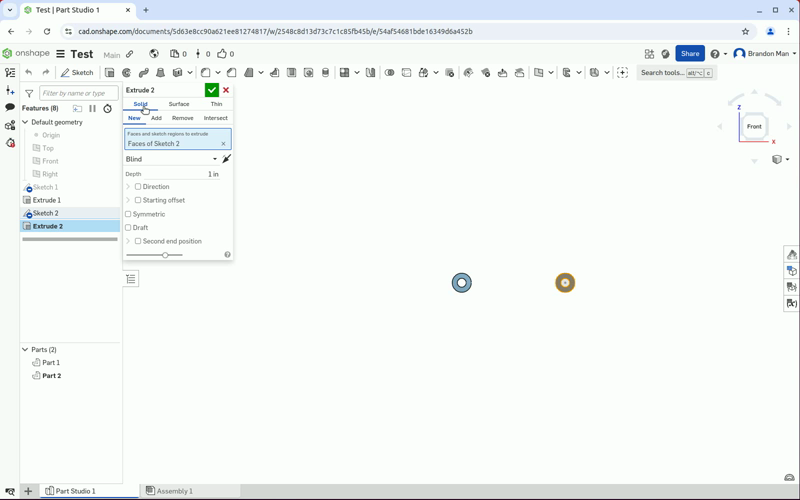
click(143, 106)
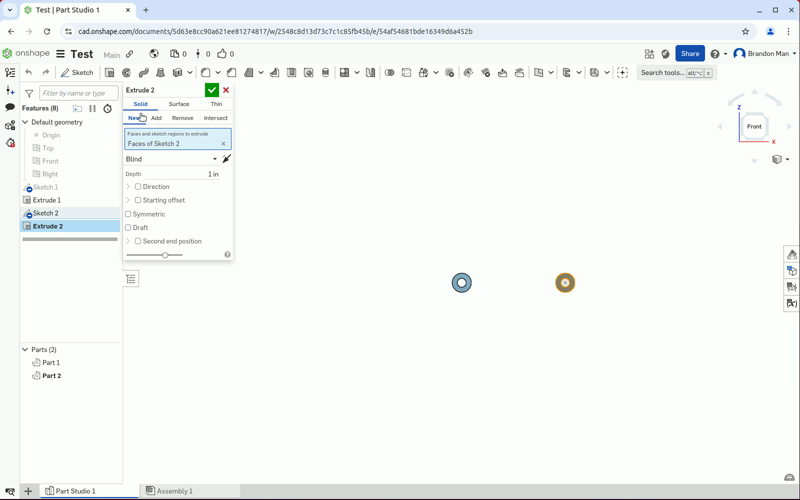
mouse_move(137, 120)
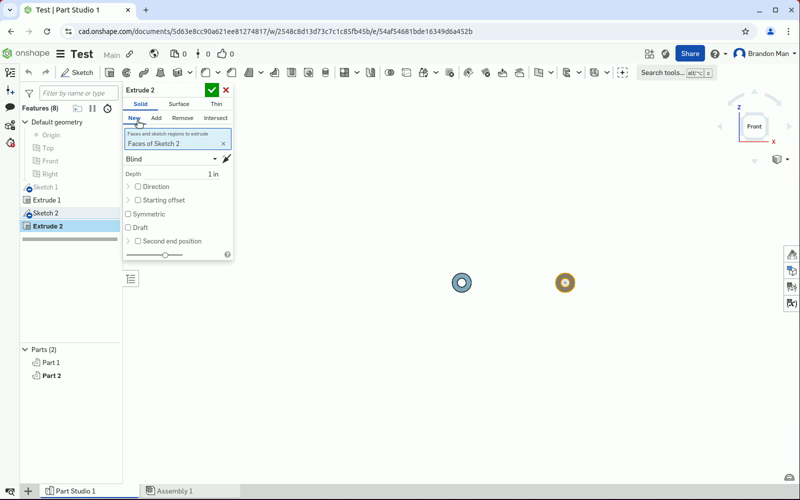
click(137, 120)
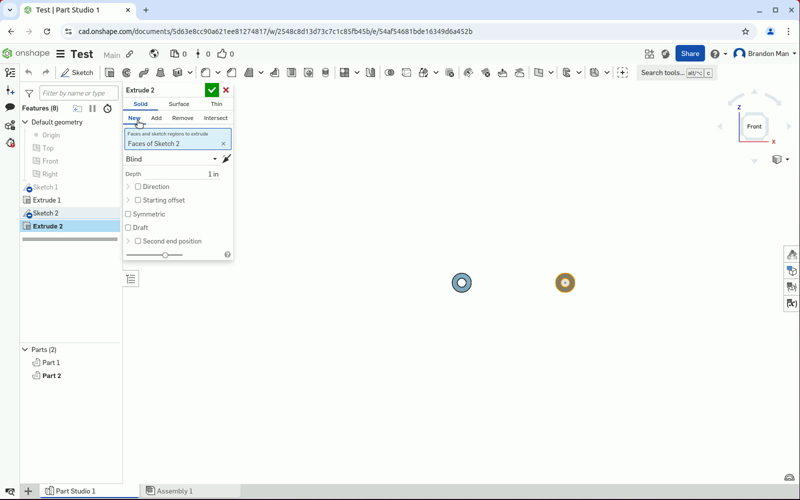
key(tab, 4)
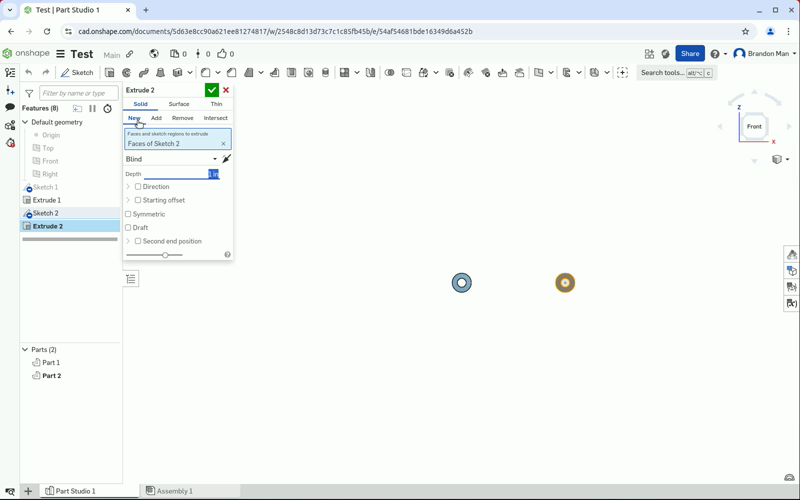
text(3.37)
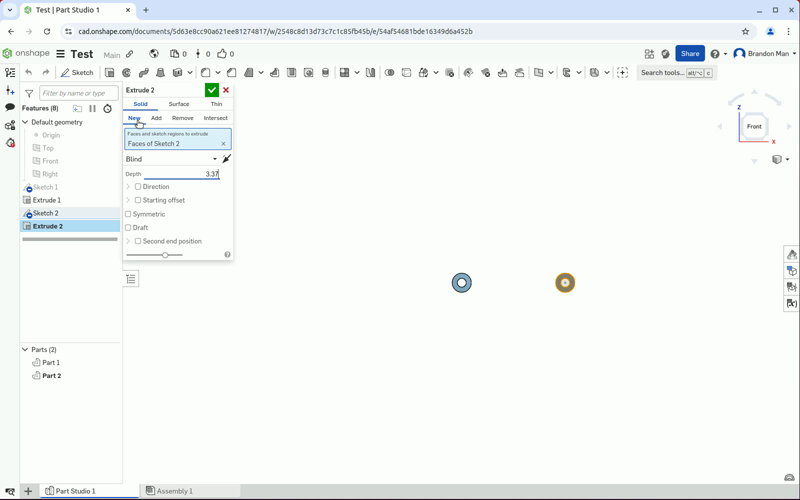
key(tab, 3)
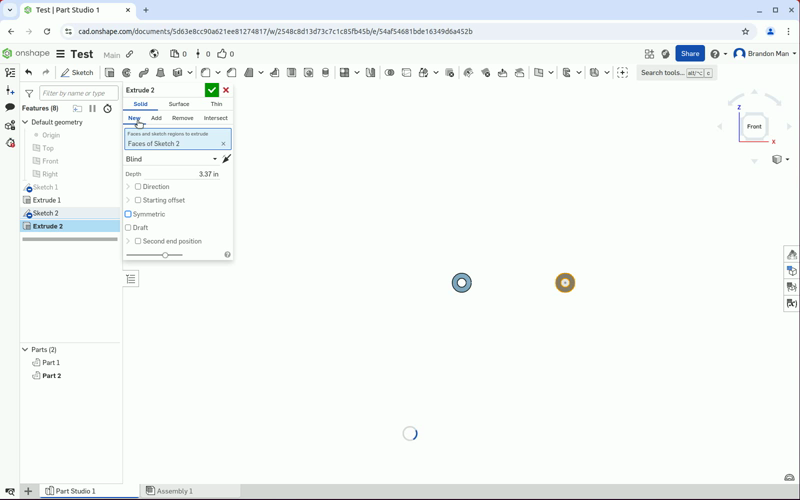
key(space)
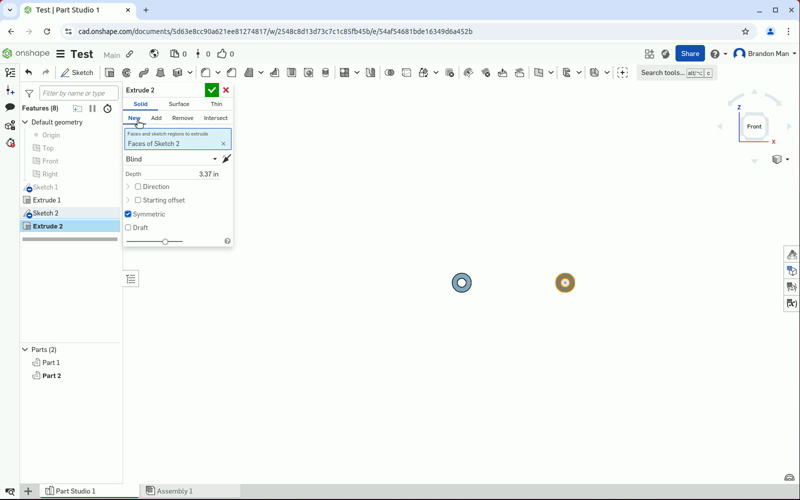
key(enter)
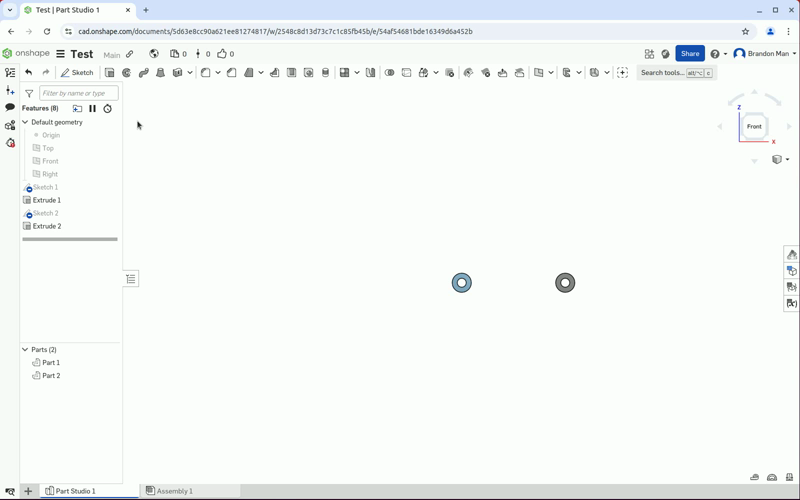
key(shift+h)
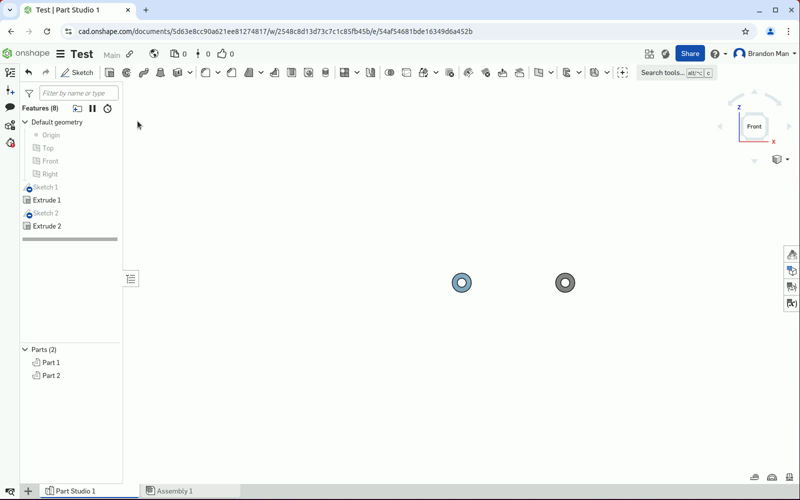
key(shift+h)
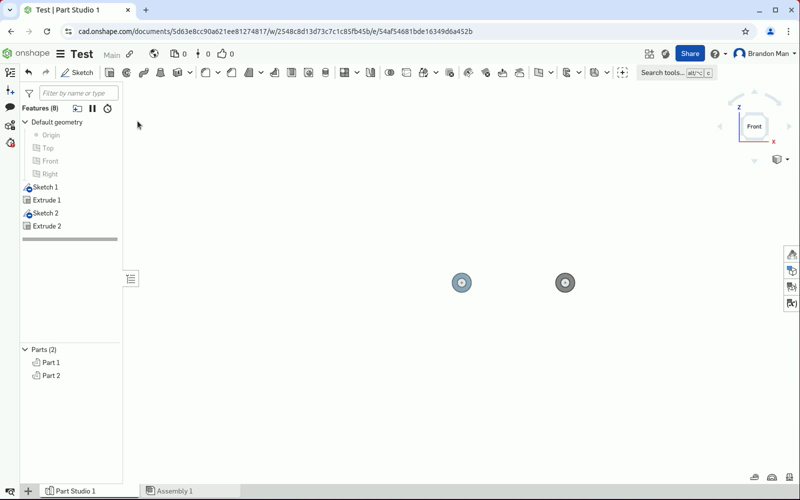
key(shift+7)
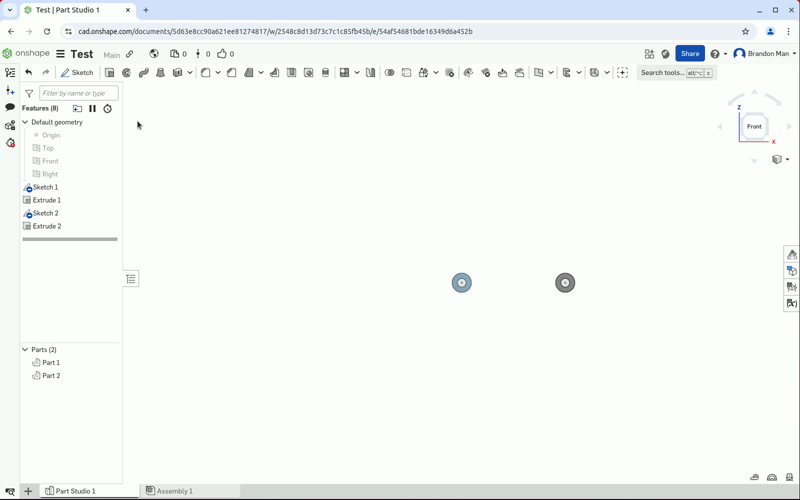
key(left, 2)
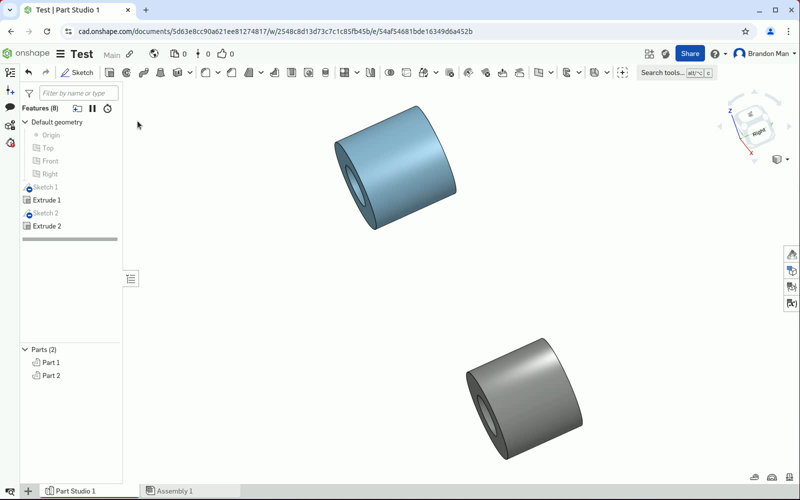
key(down, 2)
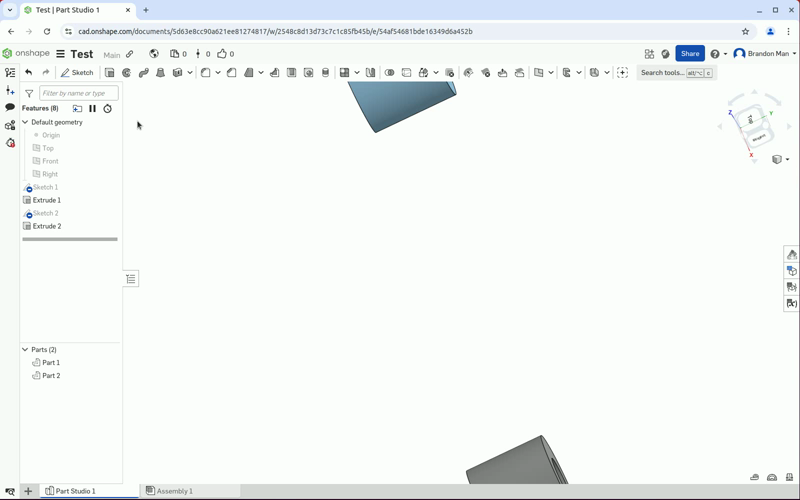
key(up, 2)
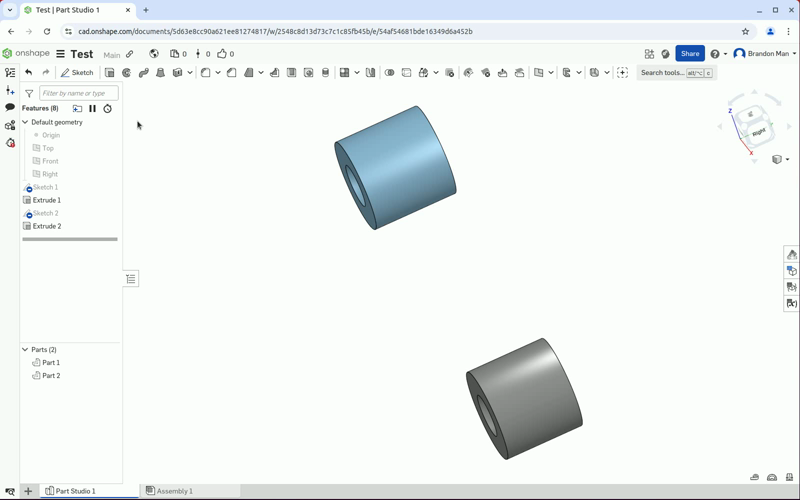
key(right, 2)
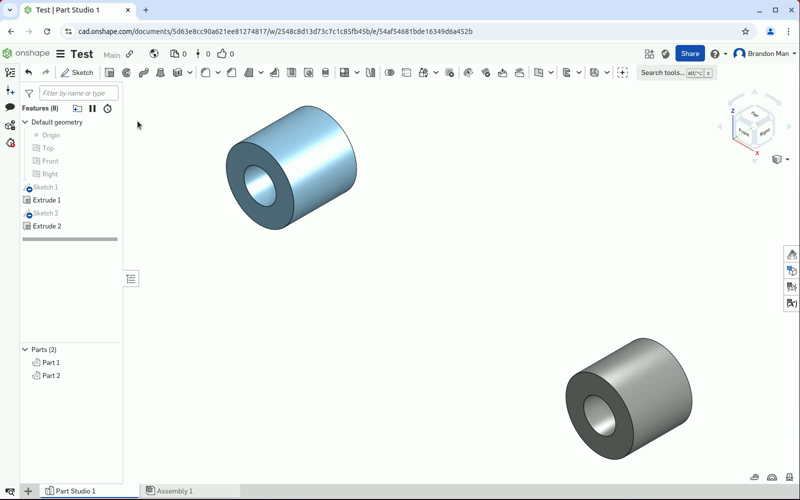
mouse_move(73, 189)
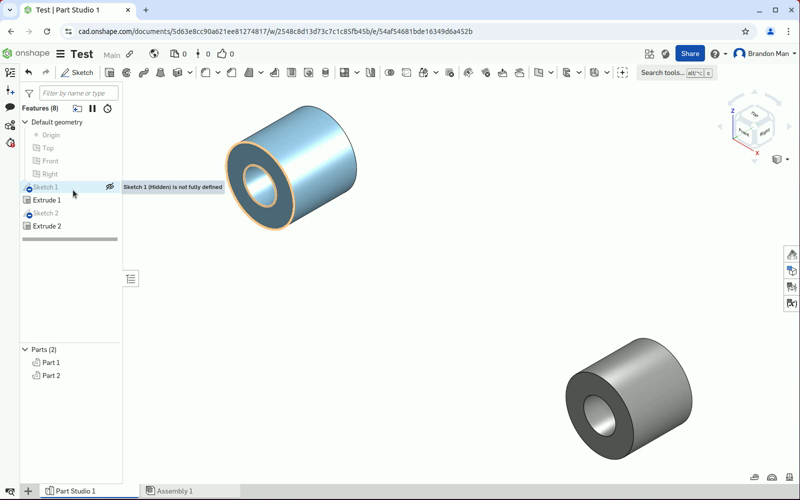
click(73, 189)